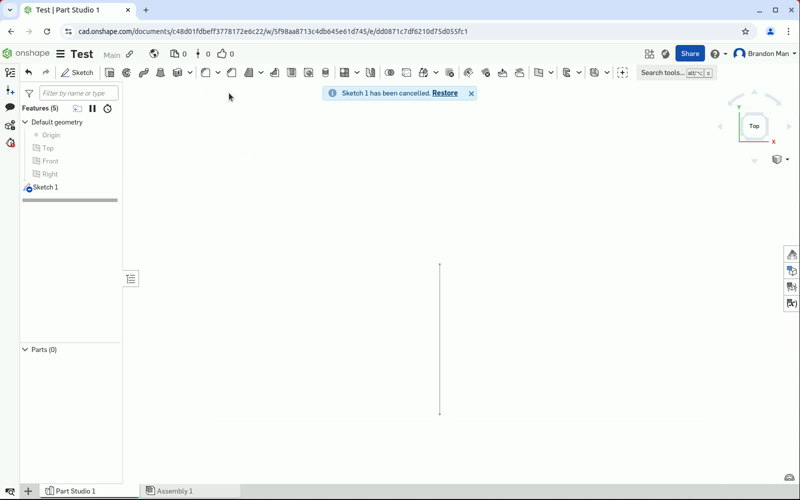
key(shift+h)
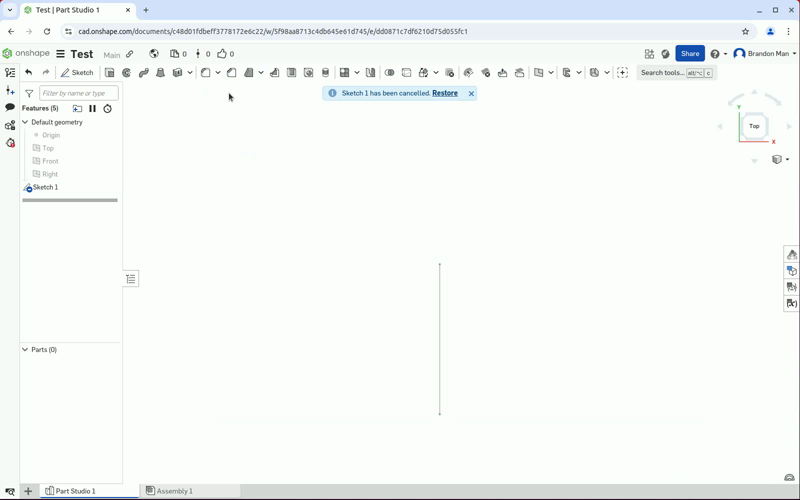
key(shift+s)
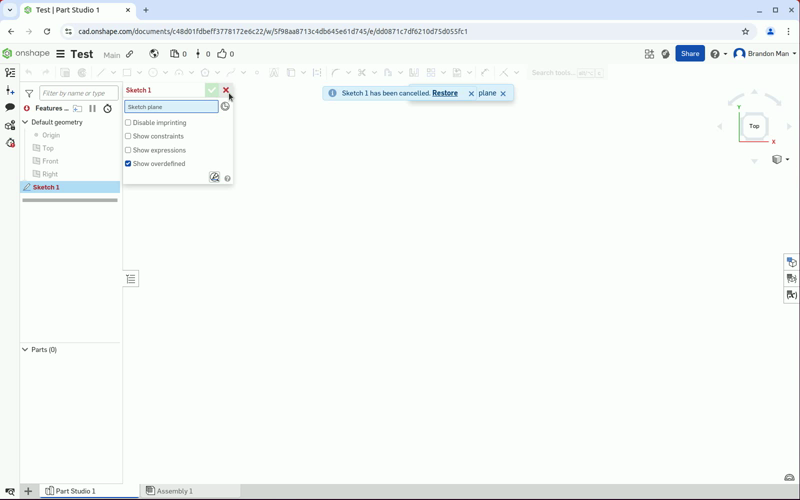
mouse_move(73, 150)
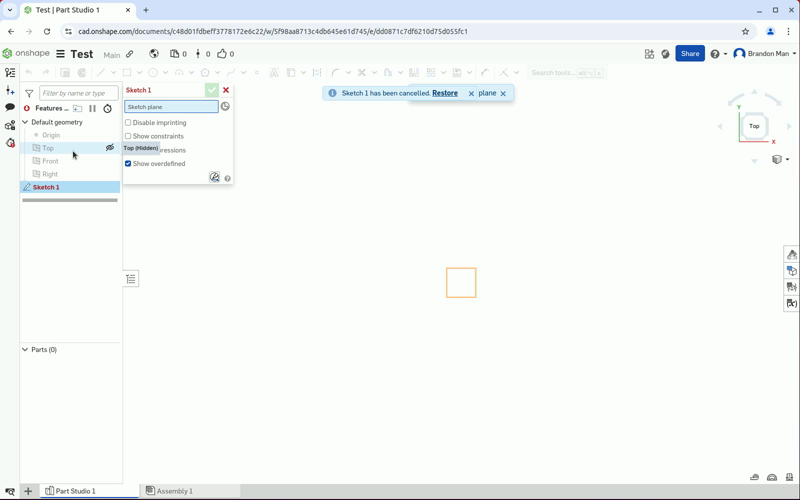
click(73, 150)
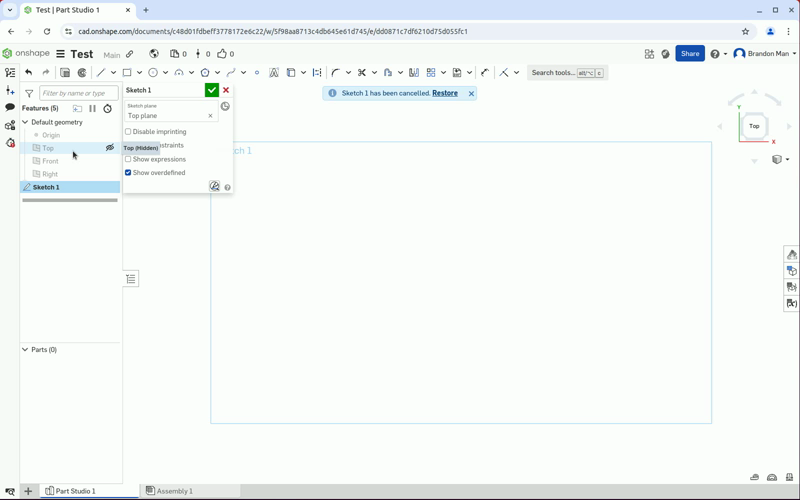
mouse_move(73, 352)
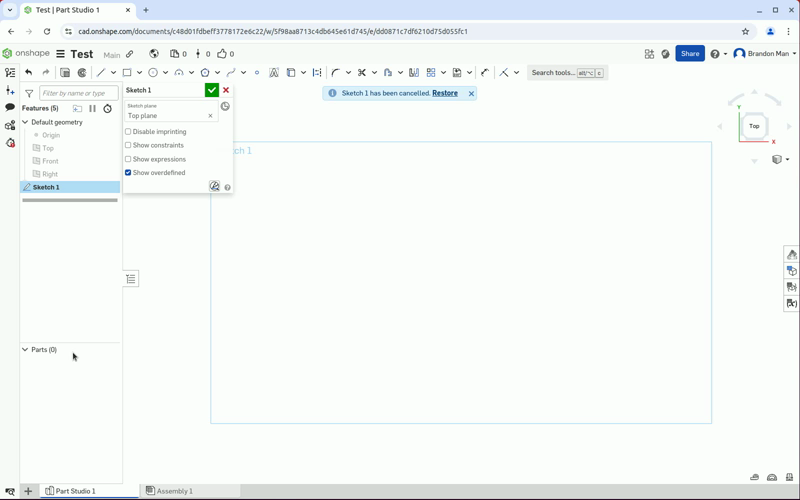
key(y)
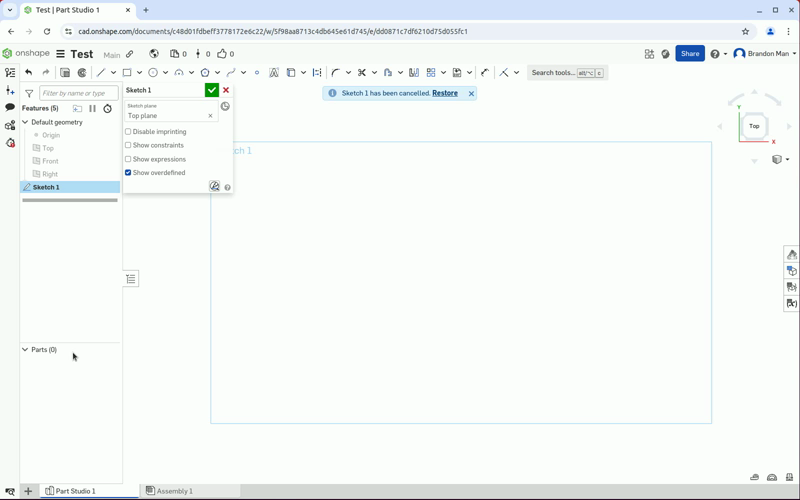
key(l)
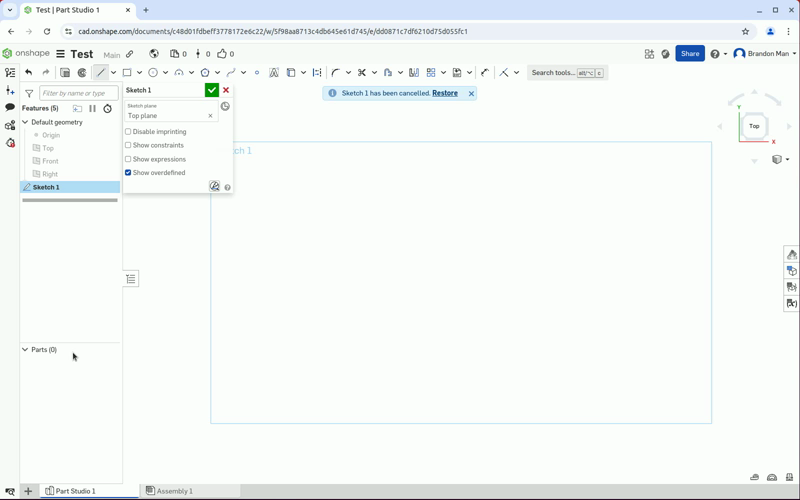
key_down(shift)
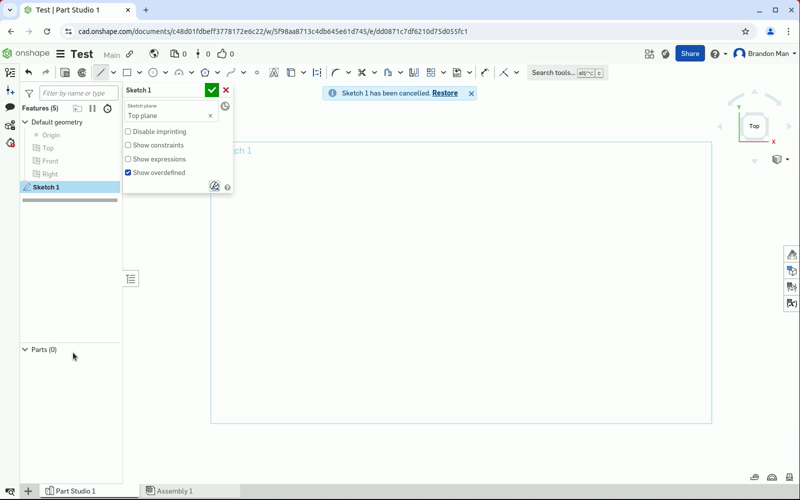
mouse_move(460, 282)
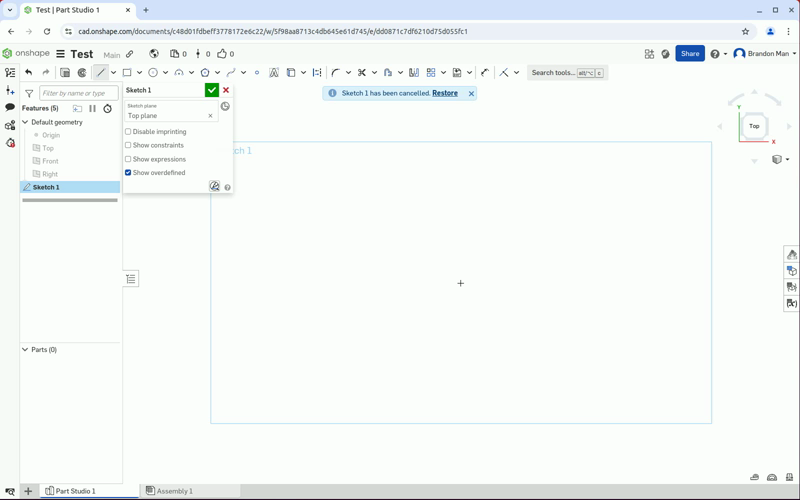
click(460, 282)
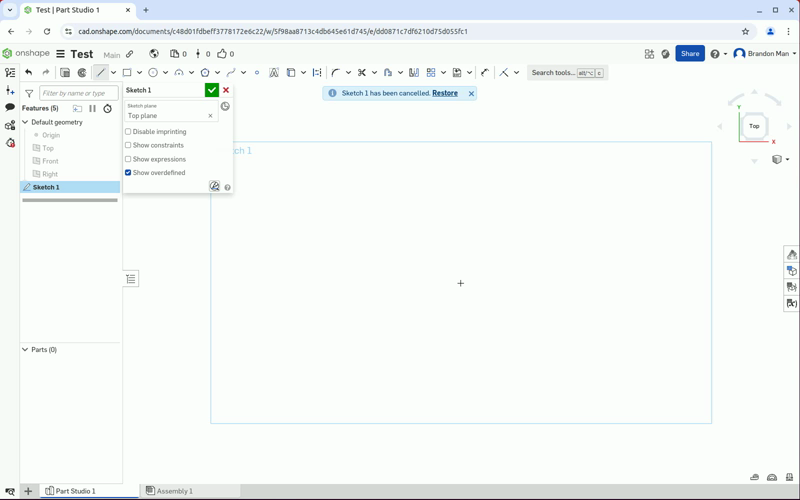
key_up(shift)
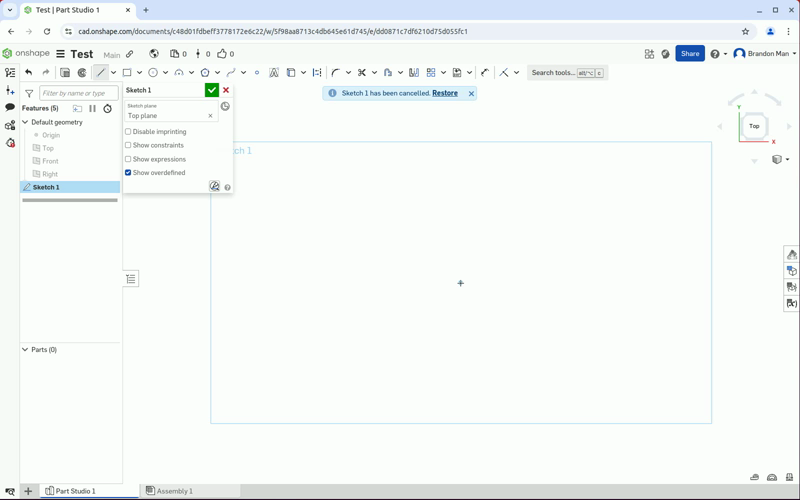
key_down(shift)
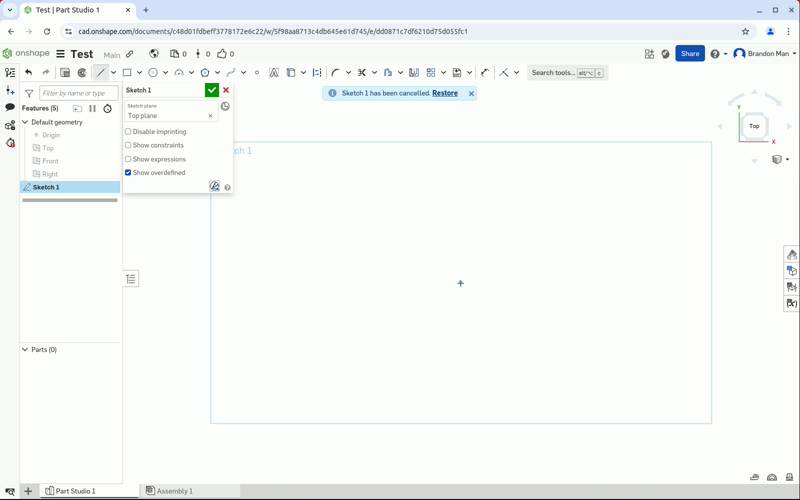
mouse_move(573, 282)
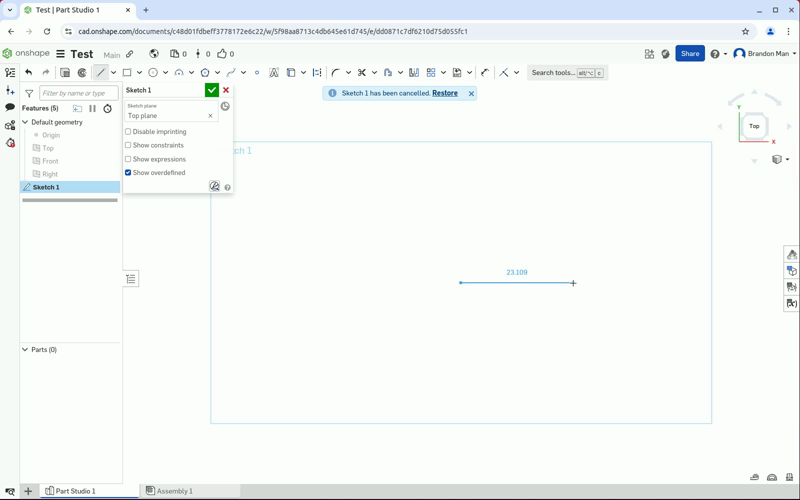
click(573, 282)
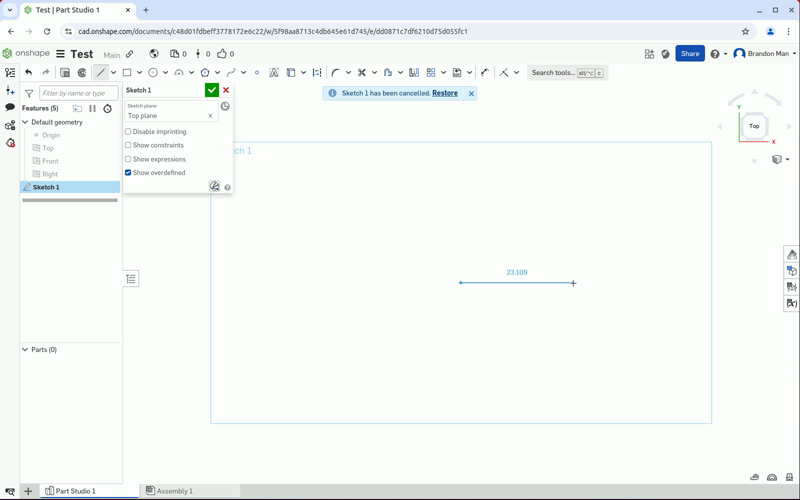
key_up(shift)
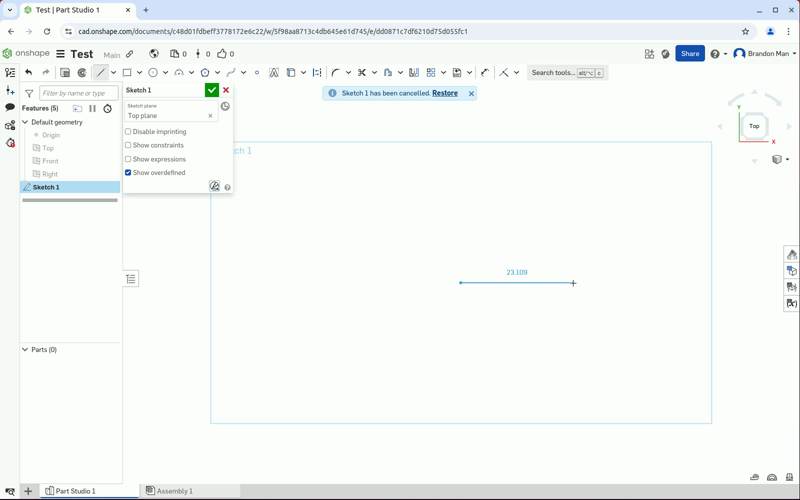
key_down(shift)
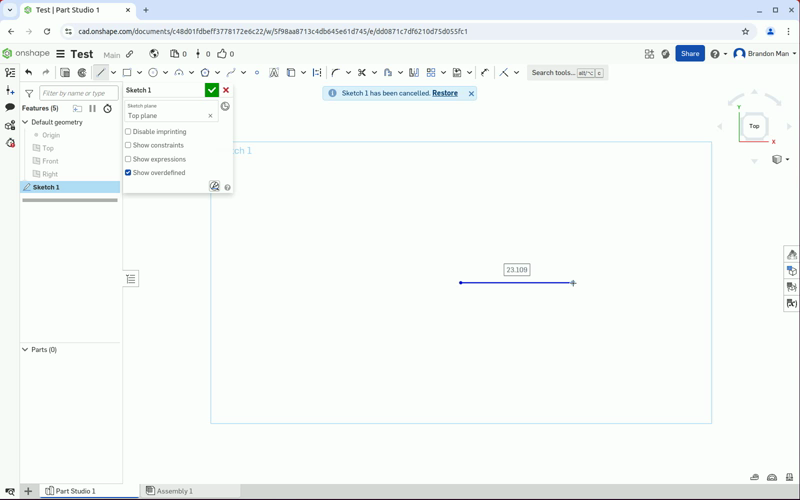
mouse_move(589, 282)
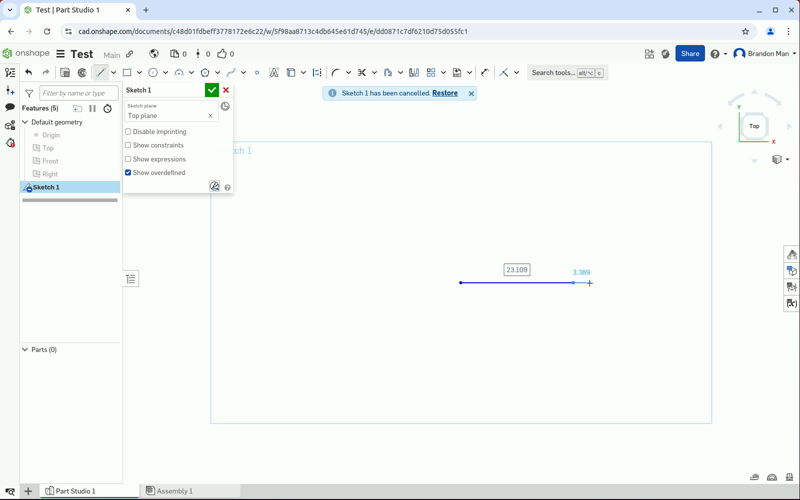
mouse_move(573, 241)
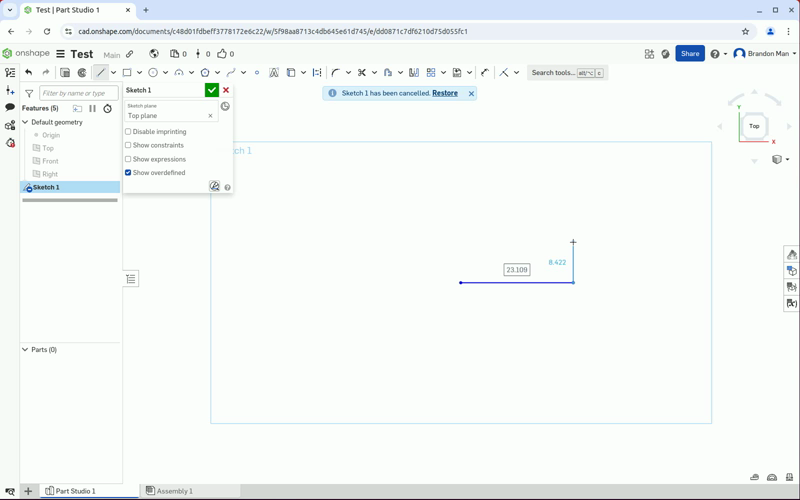
click(573, 241)
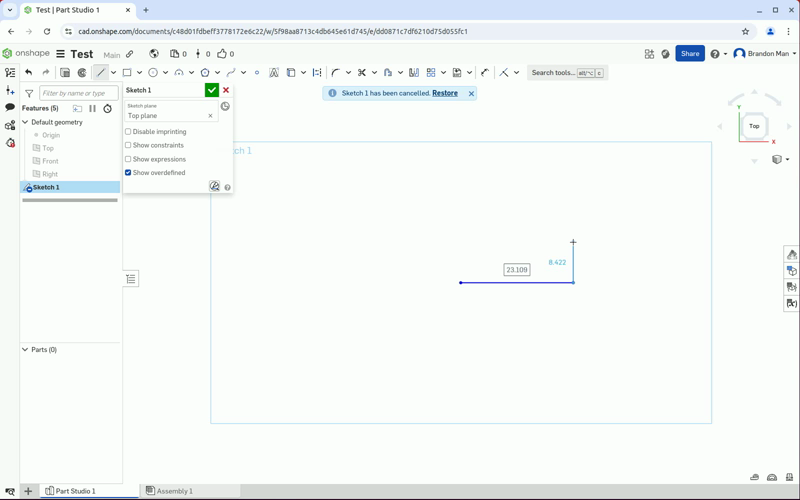
key_up(shift)
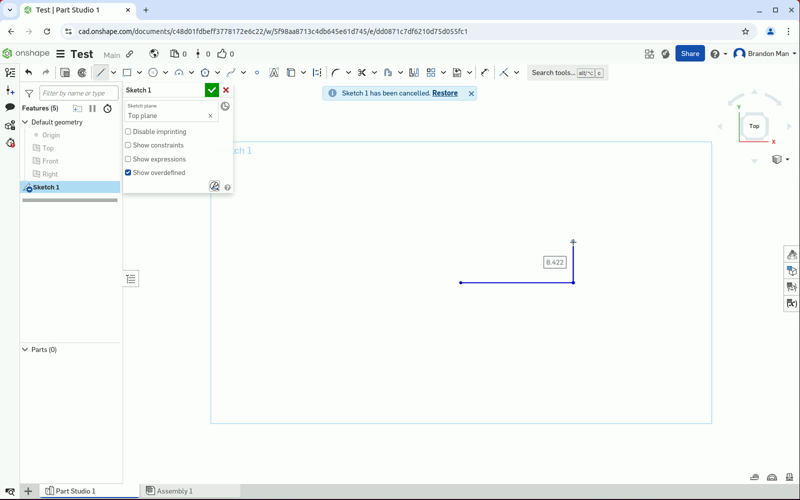
key_down(shift)
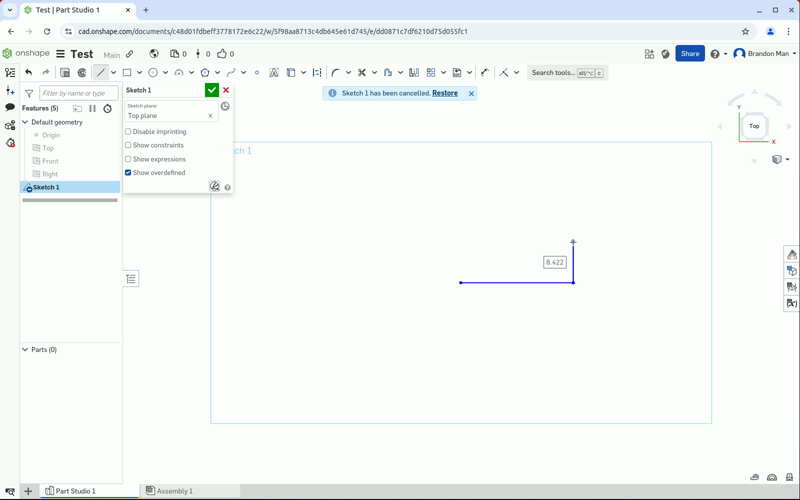
mouse_move(589, 241)
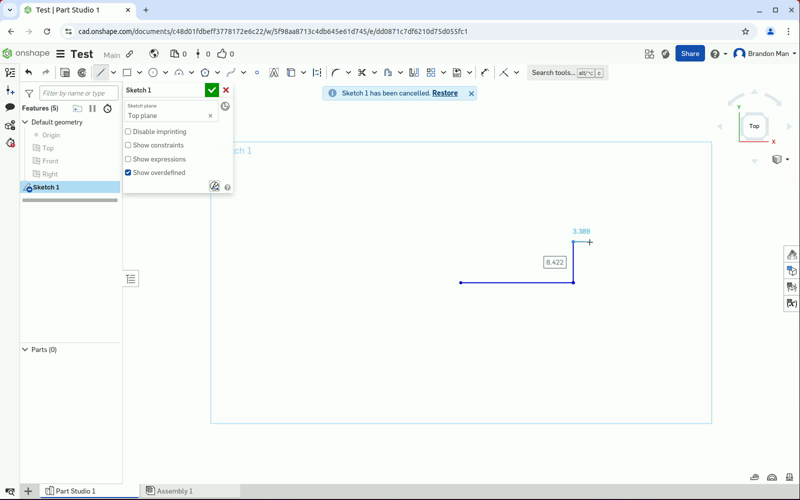
mouse_move(547, 201)
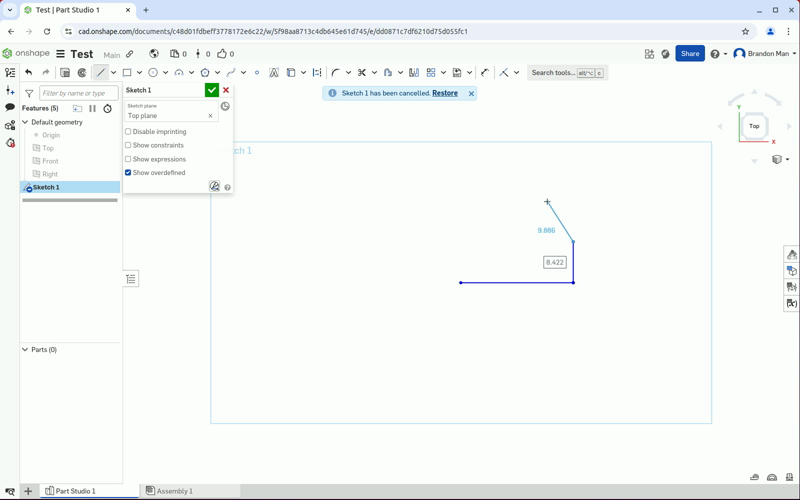
click(547, 201)
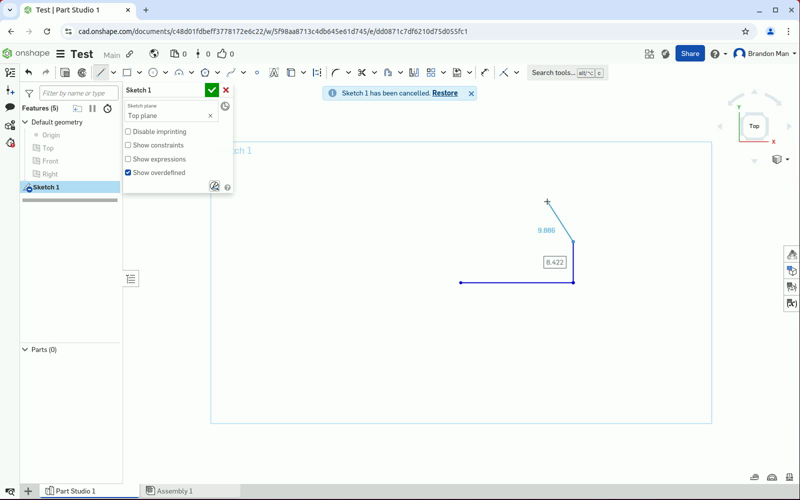
key_up(shift)
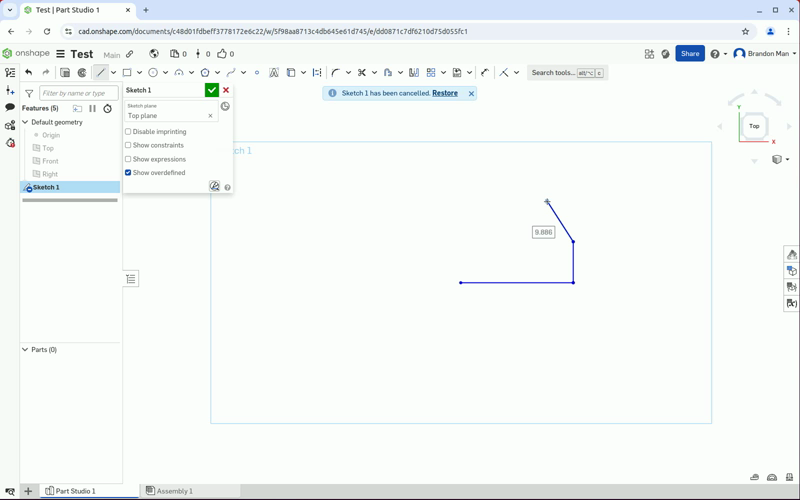
key_down(shift)
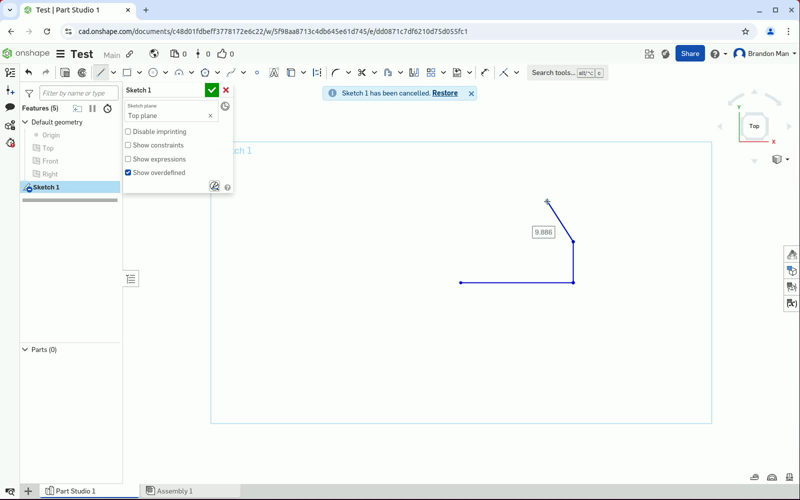
mouse_move(460, 201)
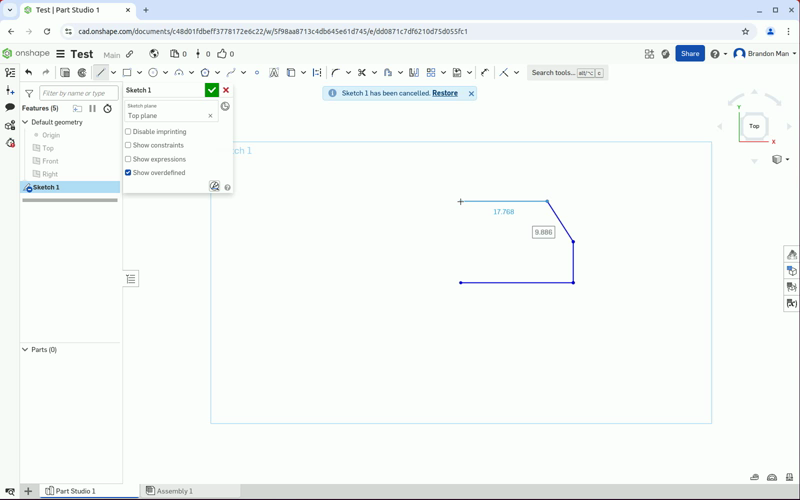
click(460, 201)
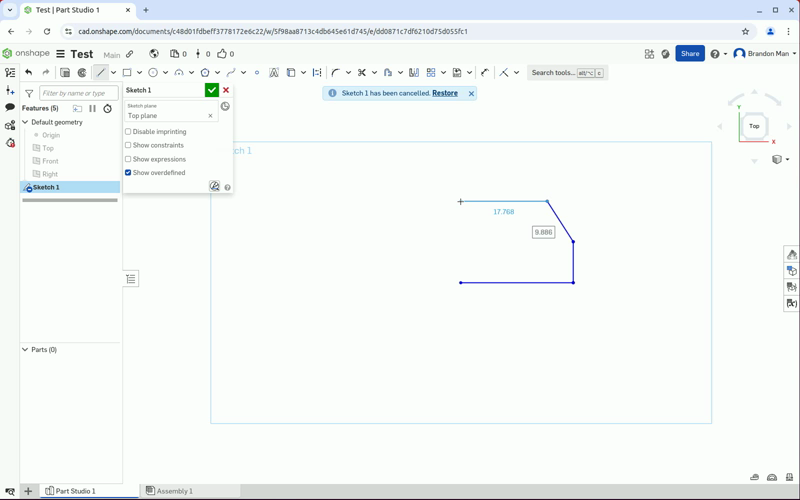
key_up(shift)
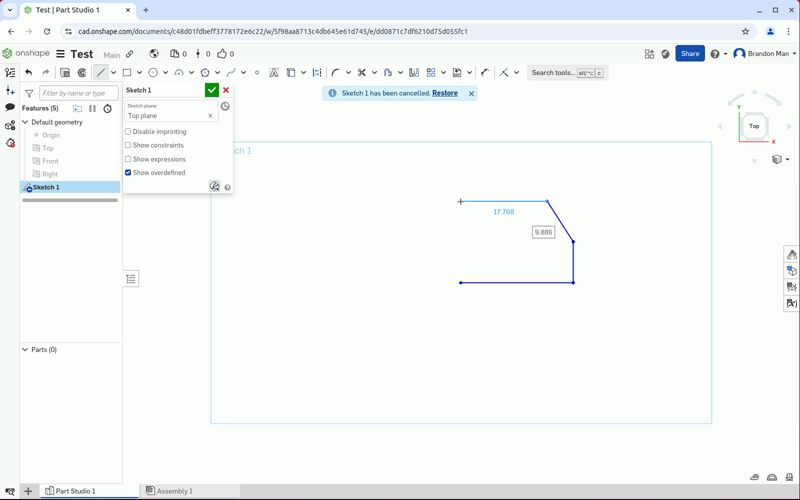
key_down(shift)
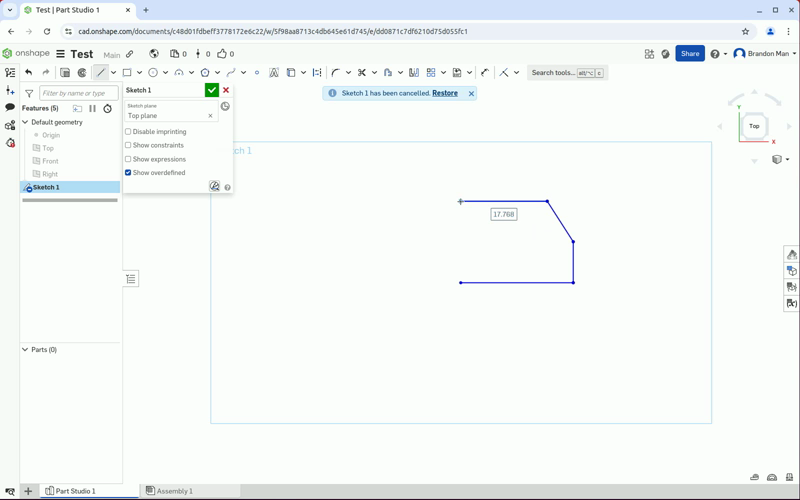
mouse_move(460, 282)
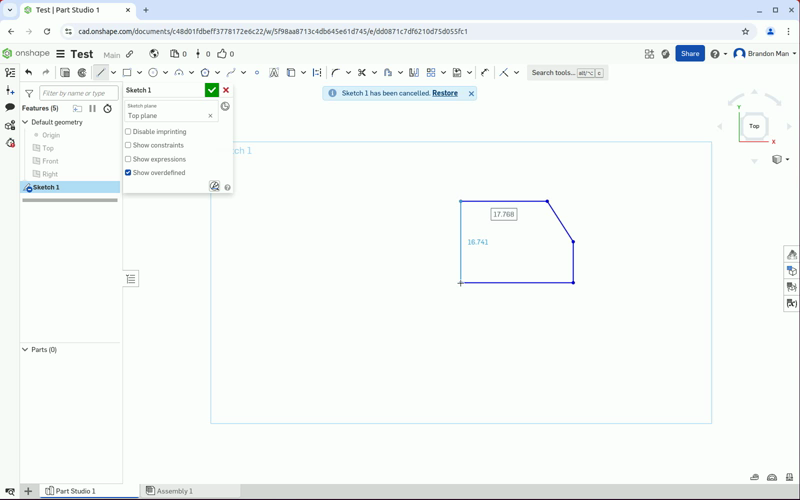
key_up(shift)
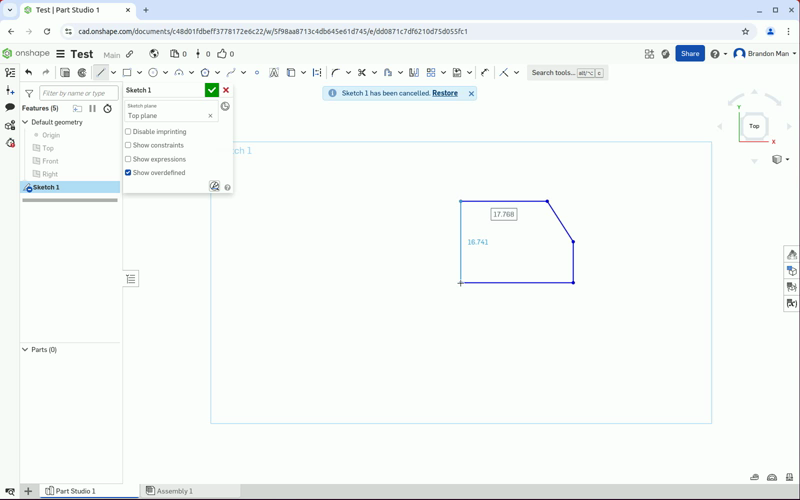
click(460, 282)
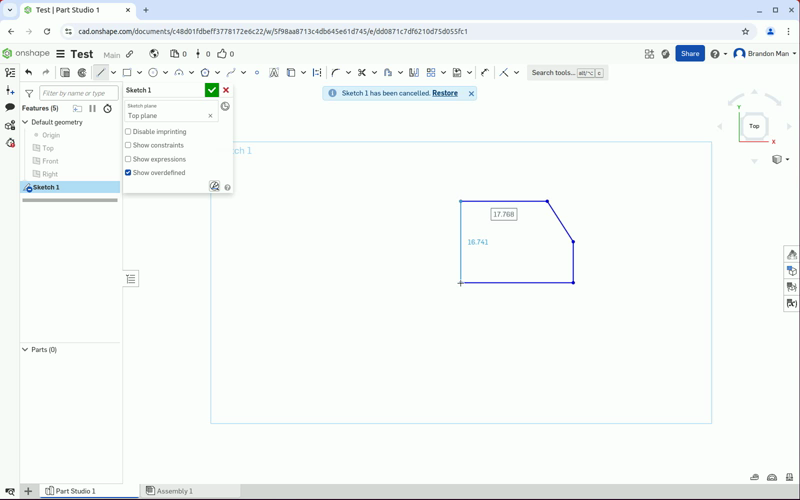
key(esc)
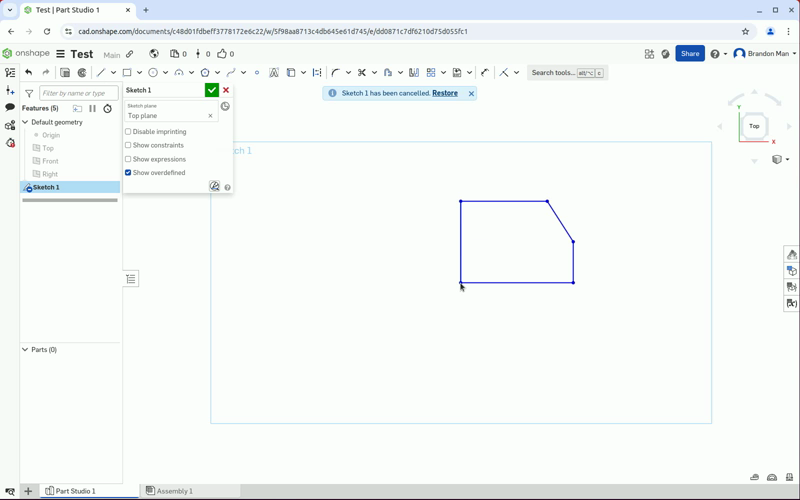
key(c)
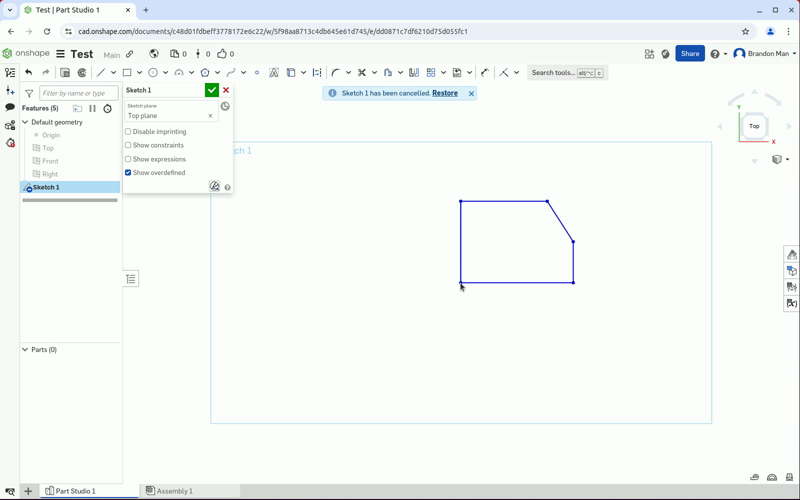
key_down(shift)
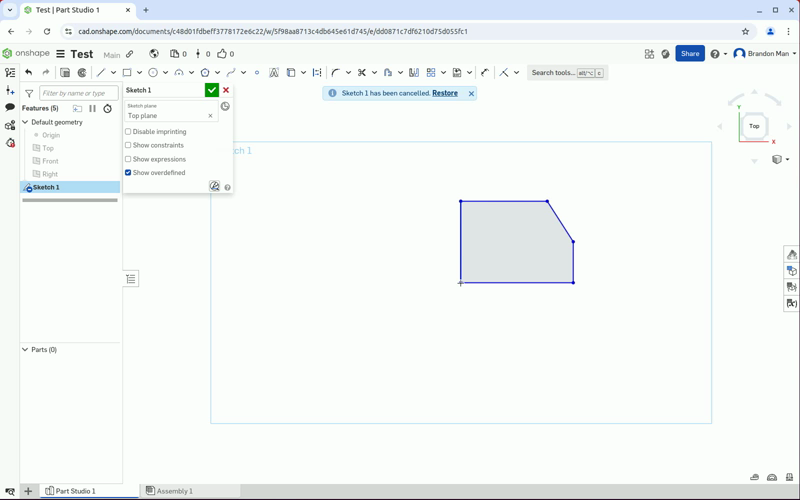
mouse_move(480, 231)
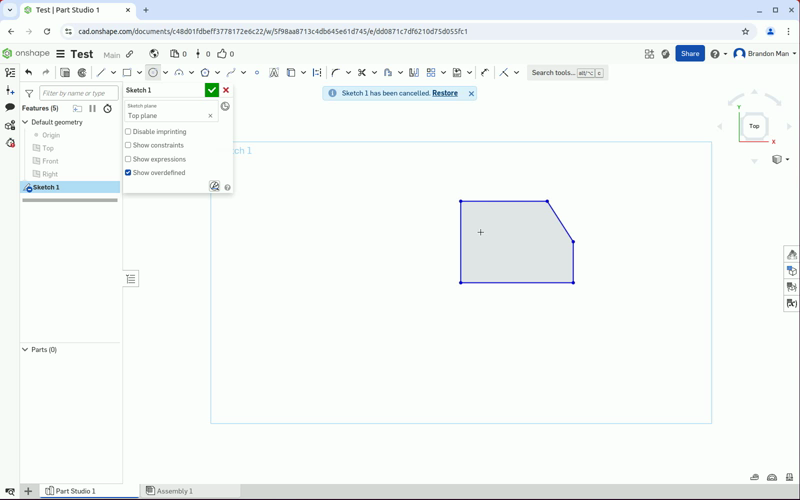
click(480, 231)
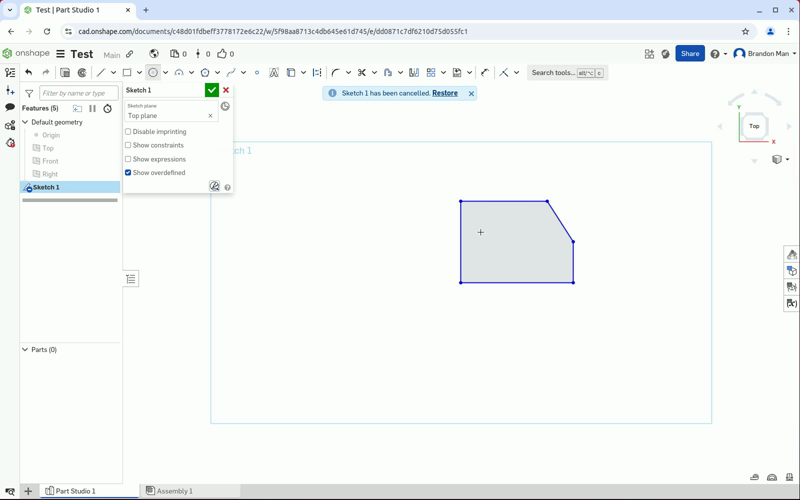
key_up(shift)
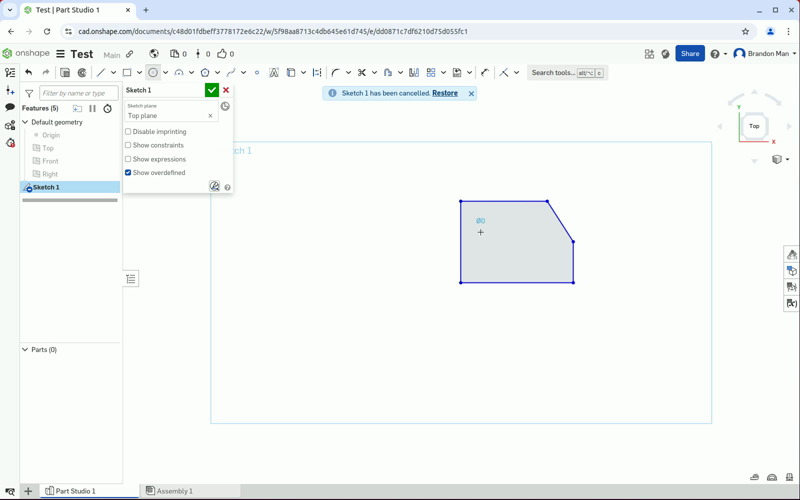
mouse_move(491, 231)
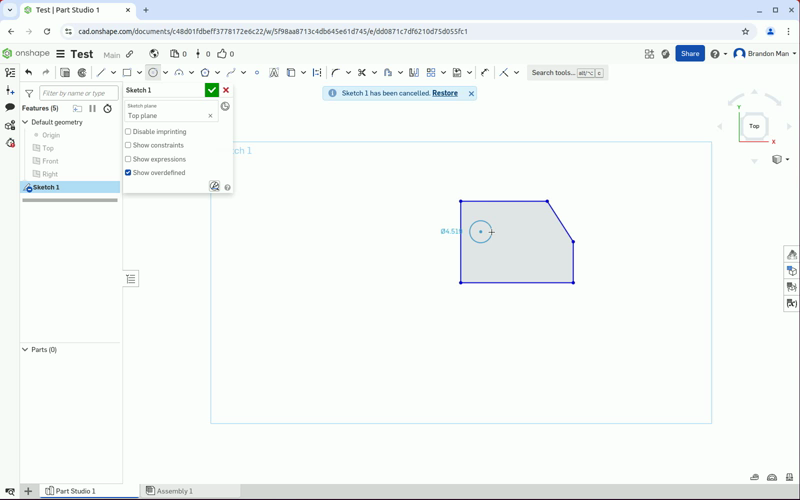
click(491, 231)
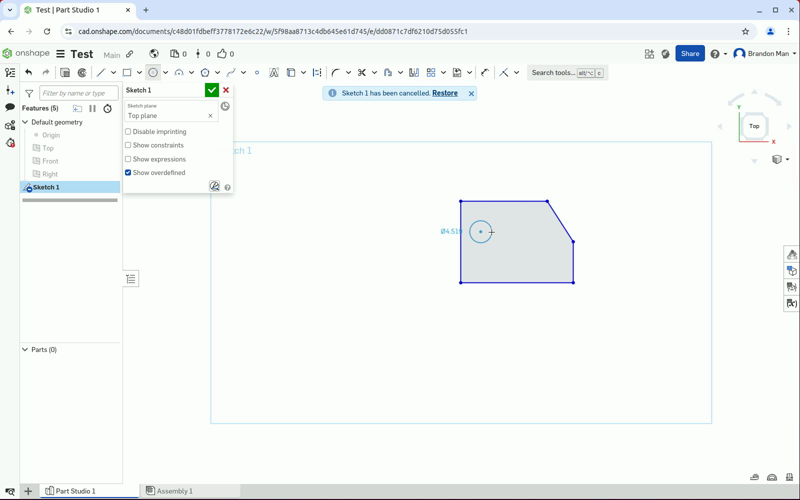
key(esc)
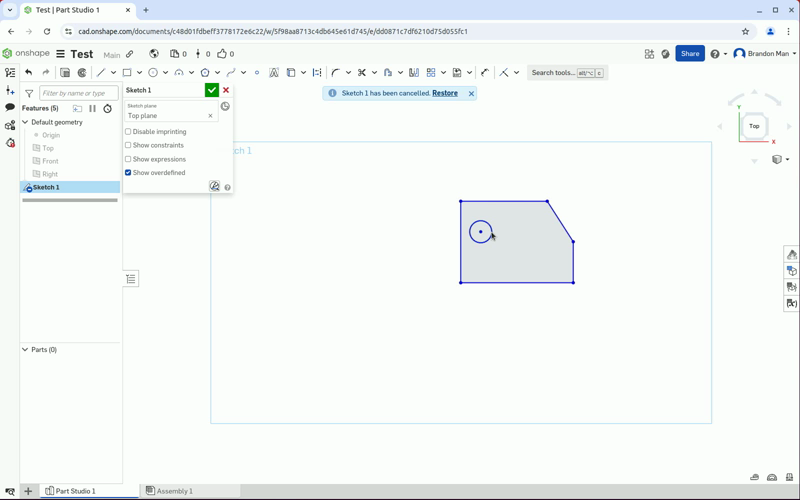
key(c)
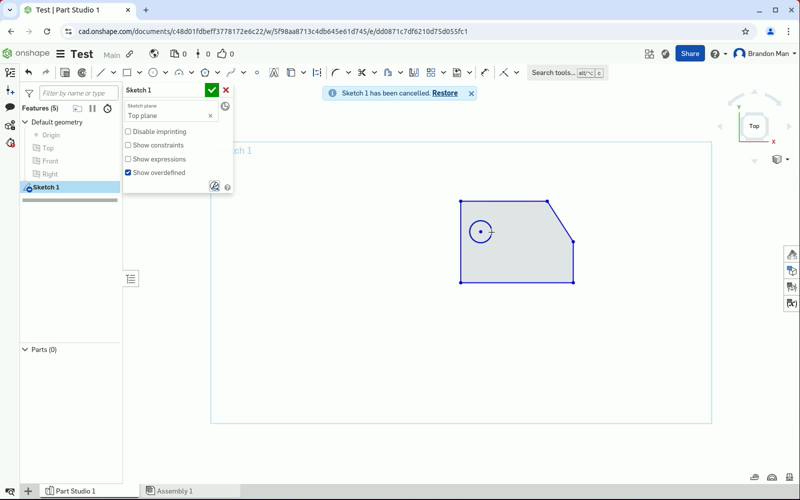
key_down(shift)
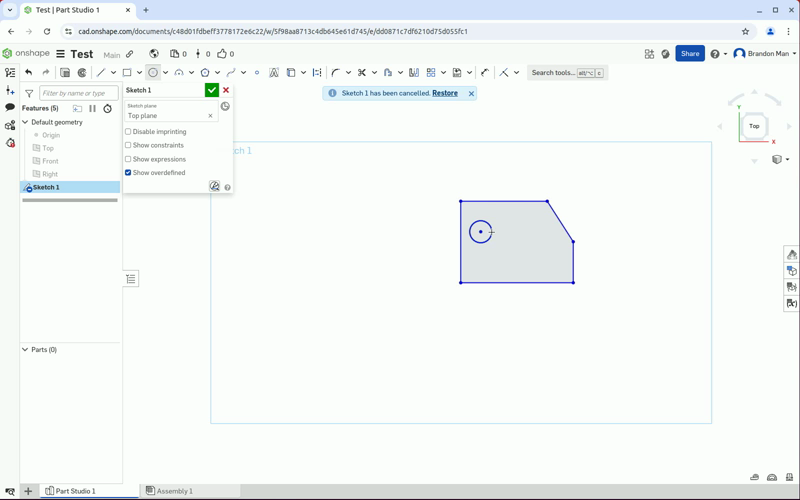
mouse_move(522, 252)
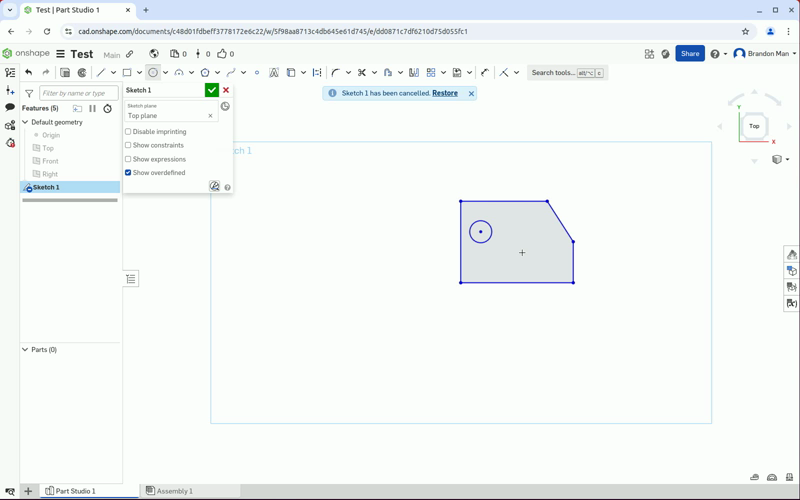
click(522, 252)
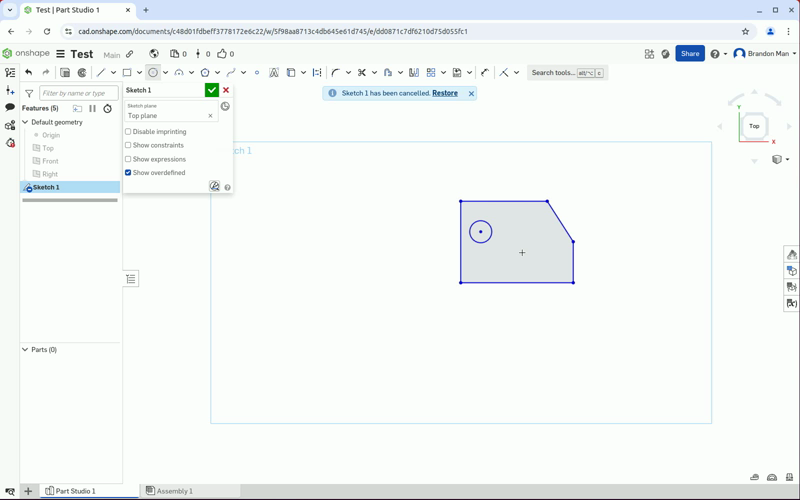
key_up(shift)
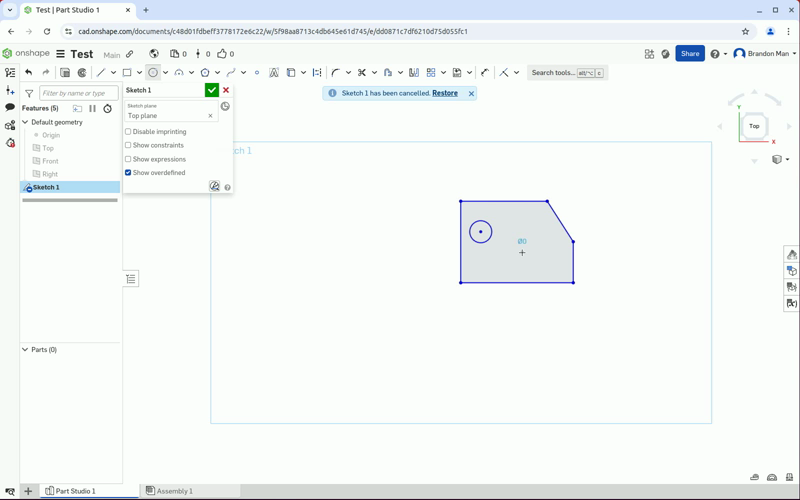
mouse_move(542, 252)
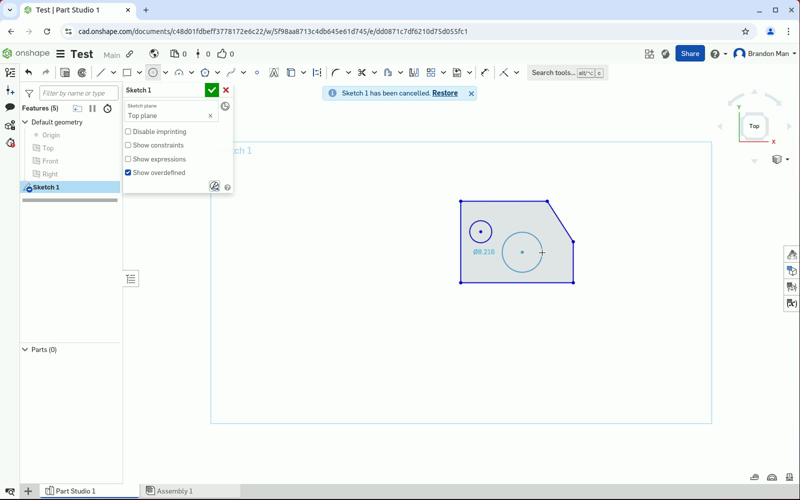
click(542, 252)
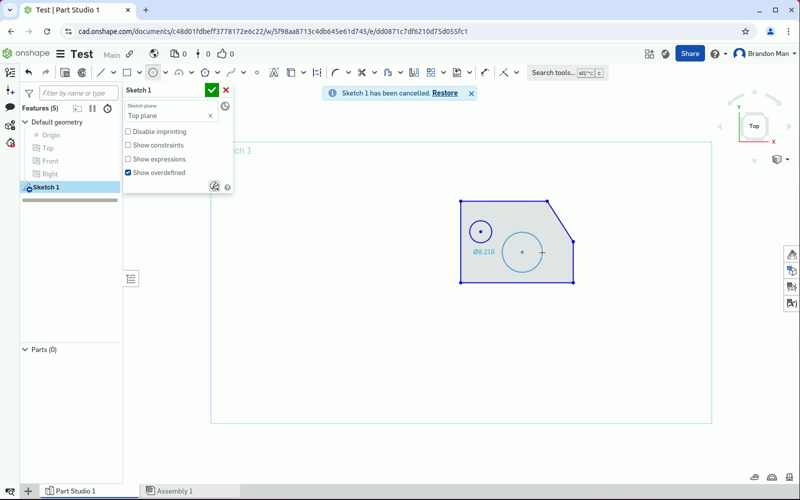
key(esc)
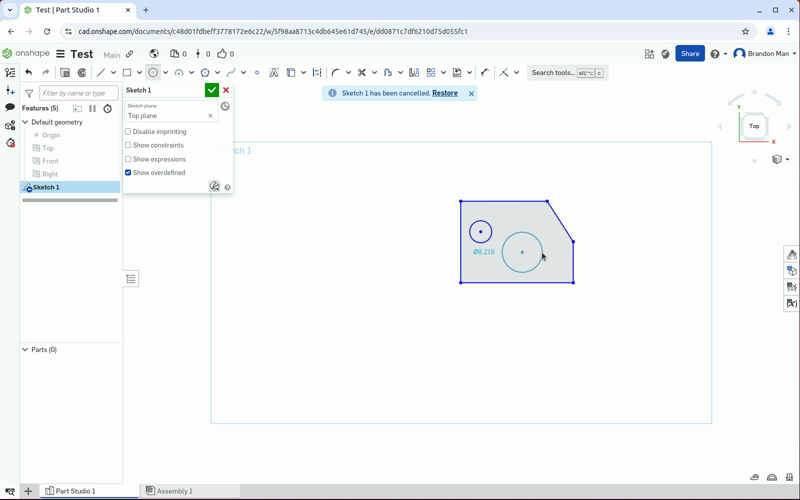
mouse_move(495, 270)
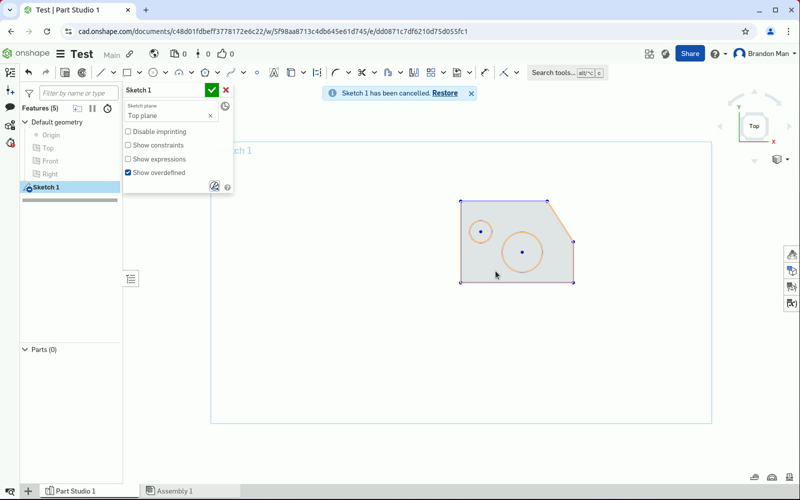
click(495, 270)
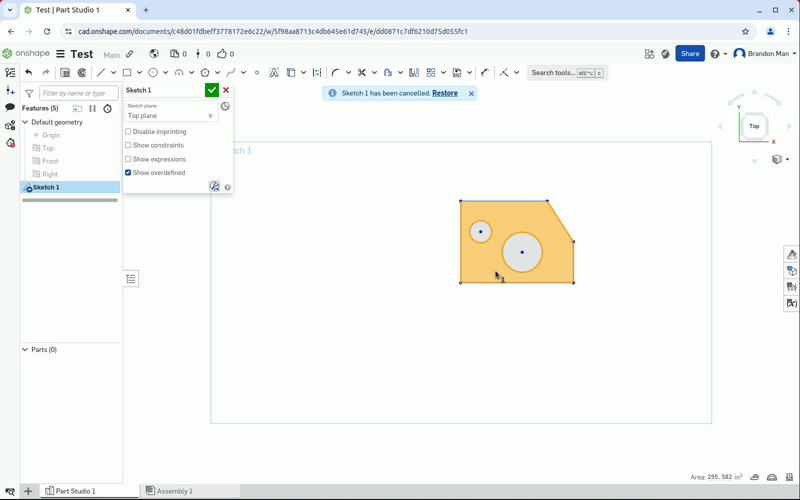
mouse_move(73, 352)
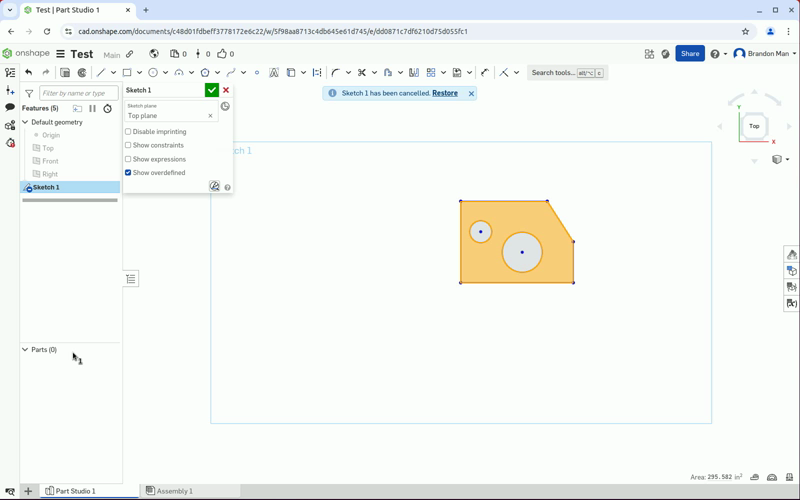
key(shift+y)
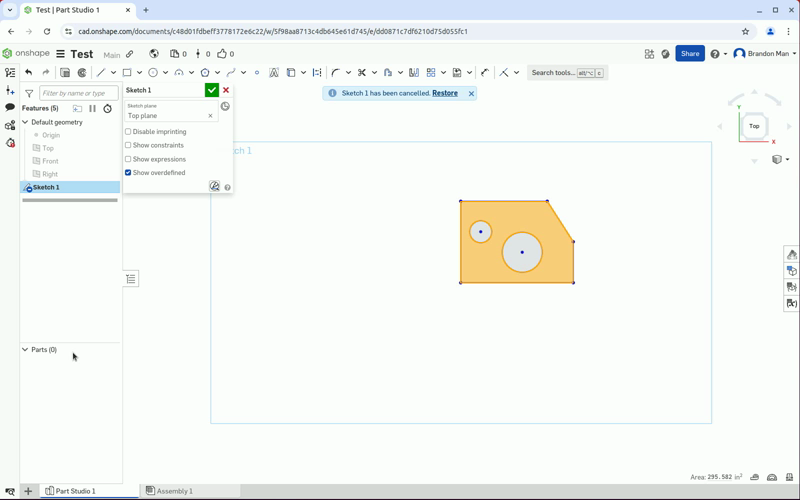
key(shift+e)
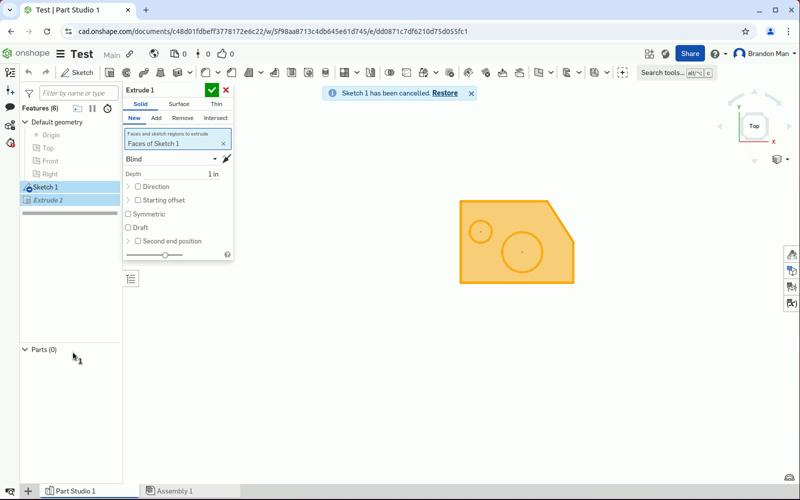
mouse_move(143, 106)
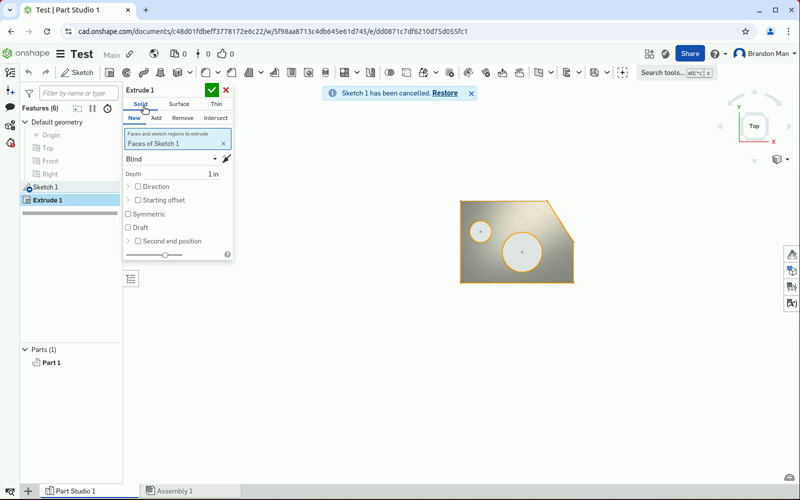
click(143, 106)
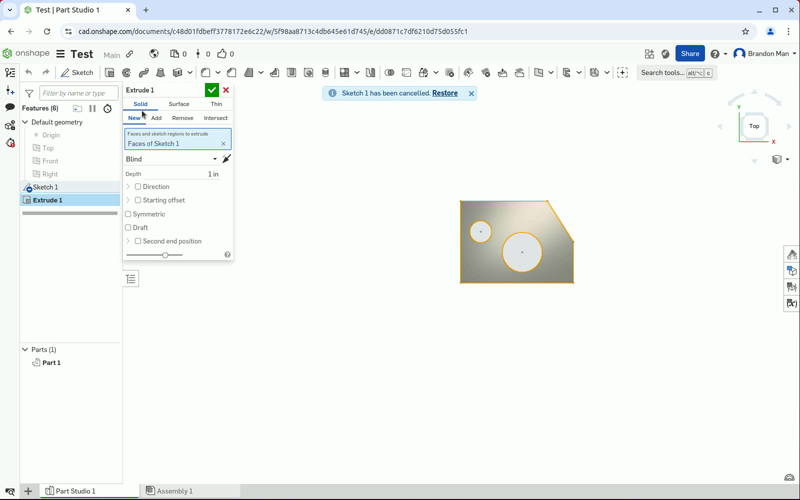
mouse_move(137, 120)
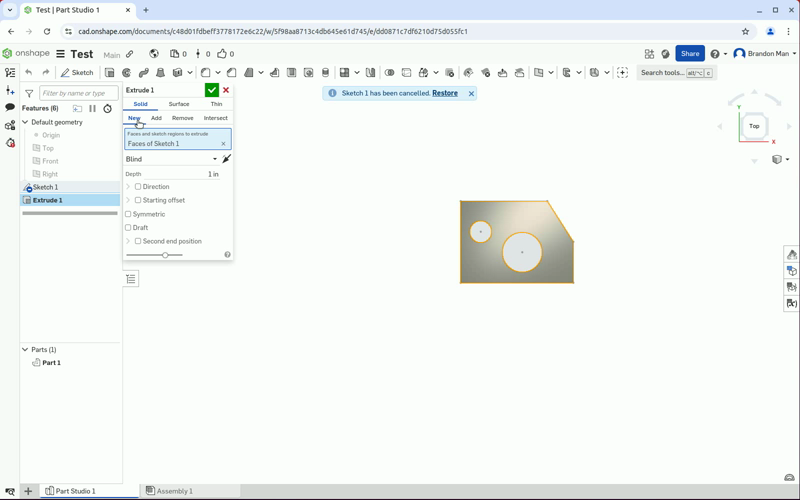
click(137, 120)
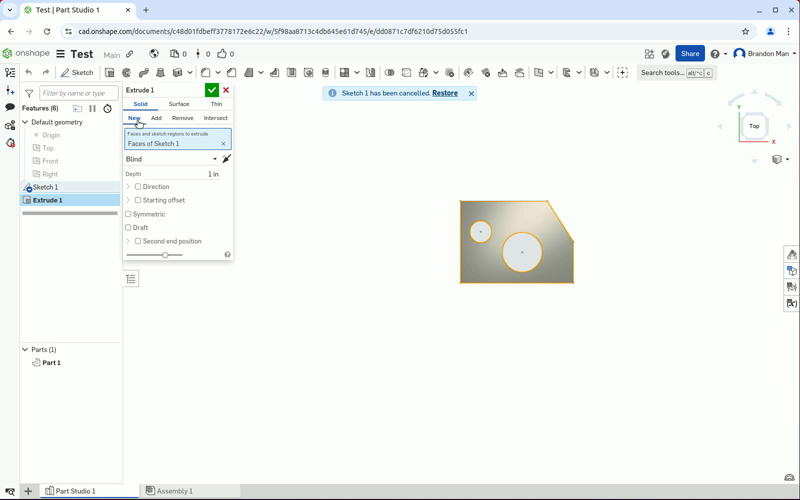
key(tab, 4)
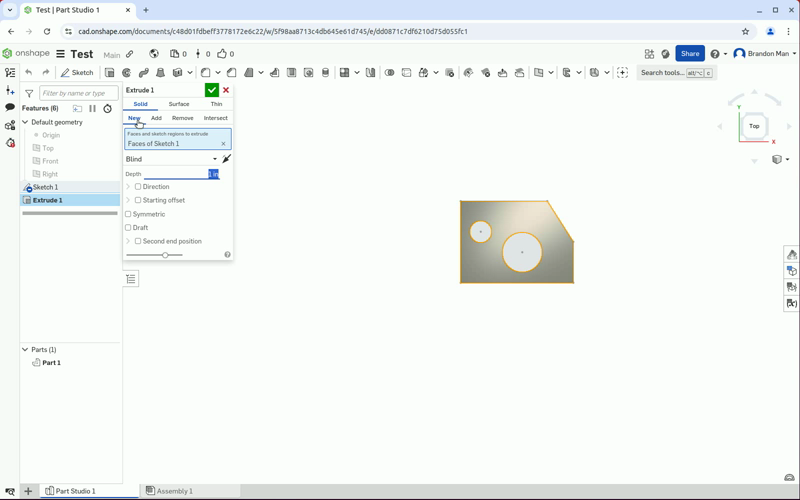
text(-2.166)
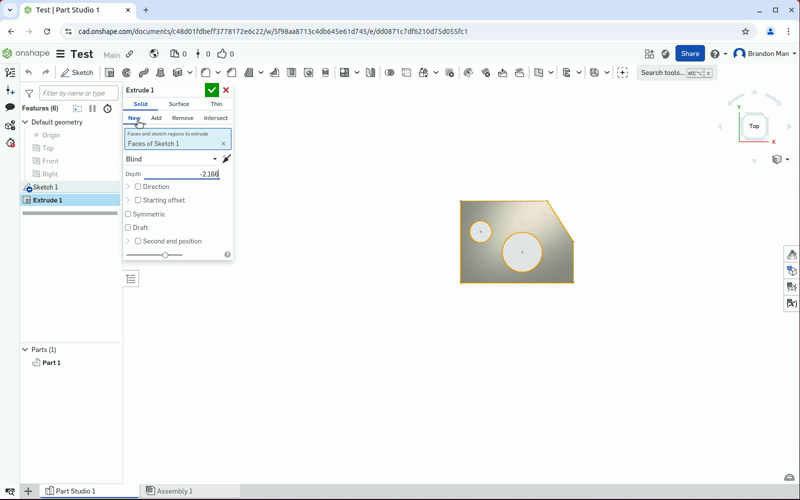
key(enter)
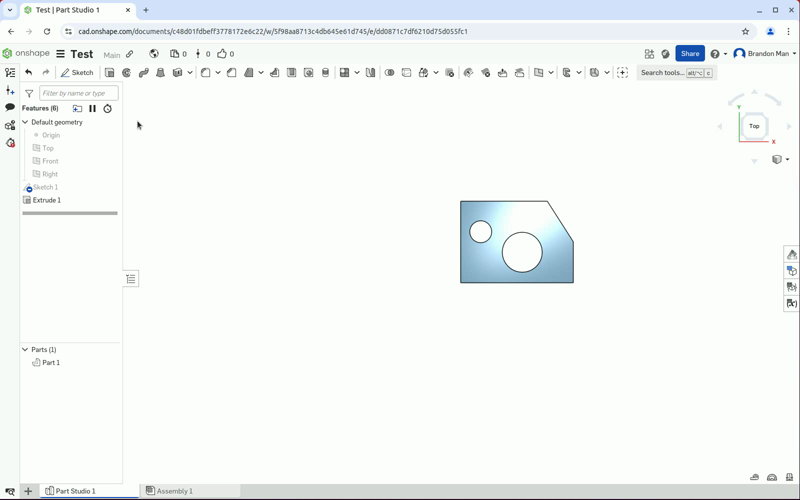
key(shift+h)
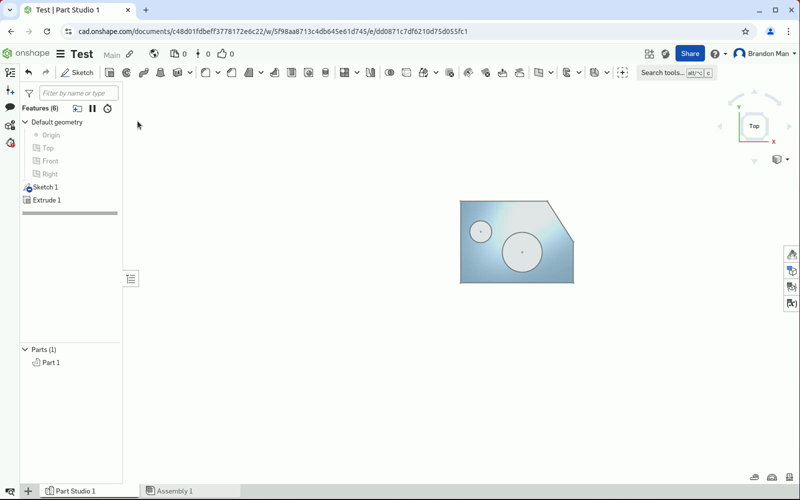
key(shift+h)
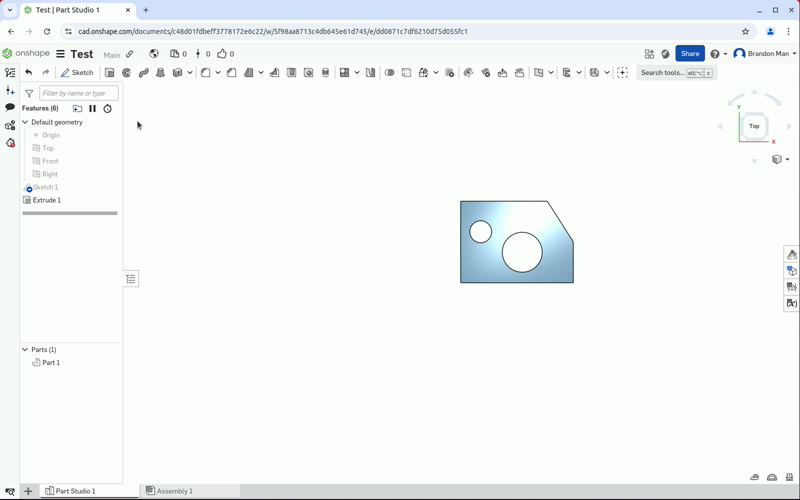
mouse_move(73, 189)
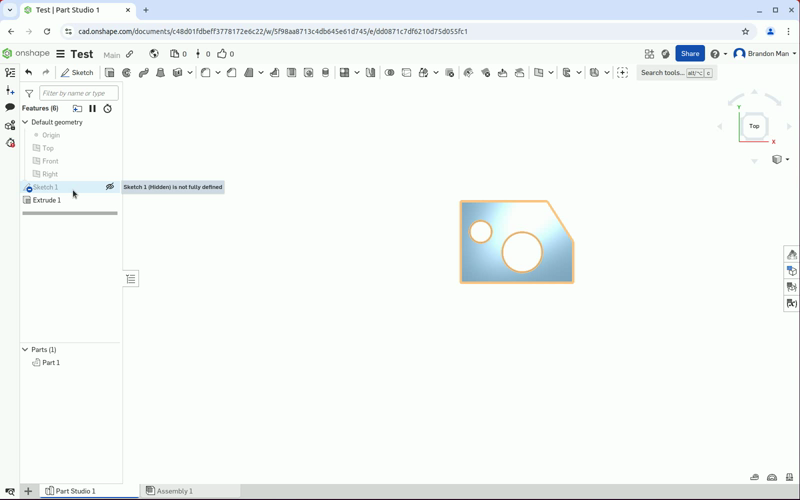
click(73, 189)
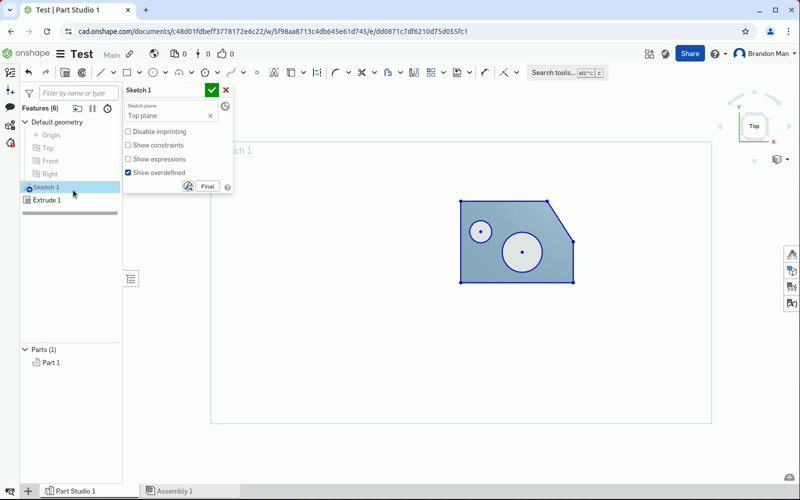
mouse_move(229, 92)
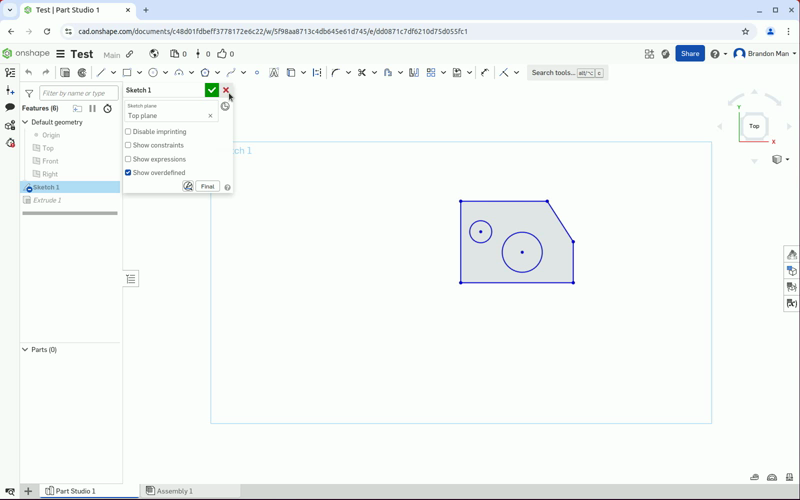
click(229, 92)
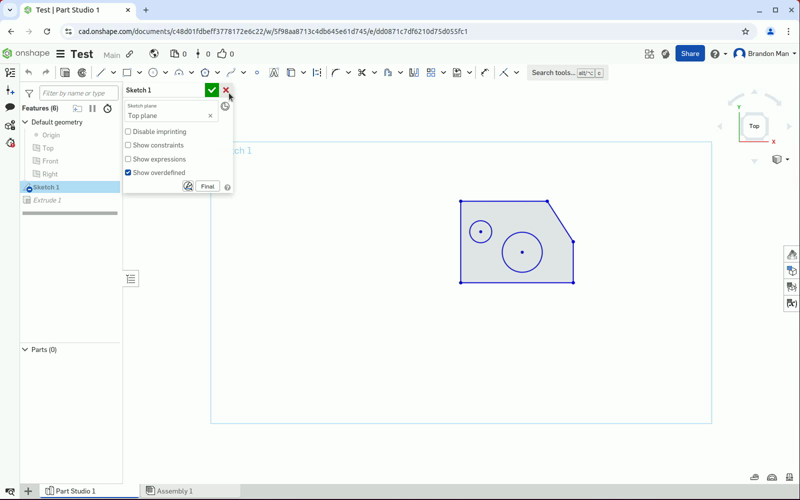
key(shift+s)
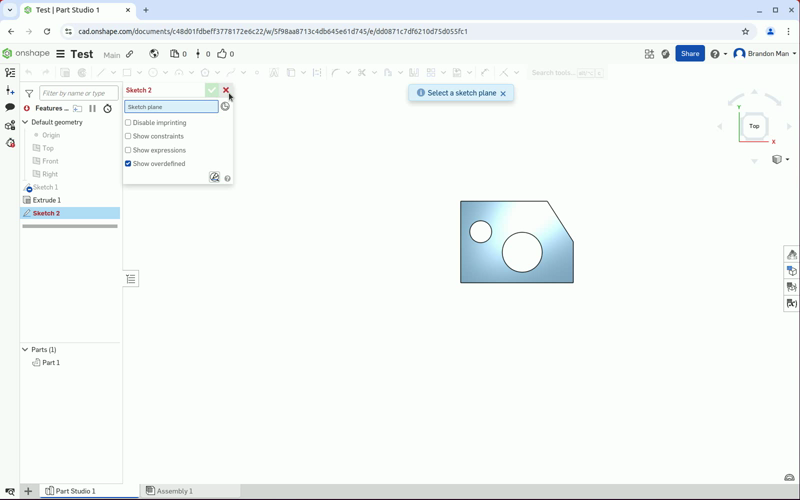
mouse_move(73, 150)
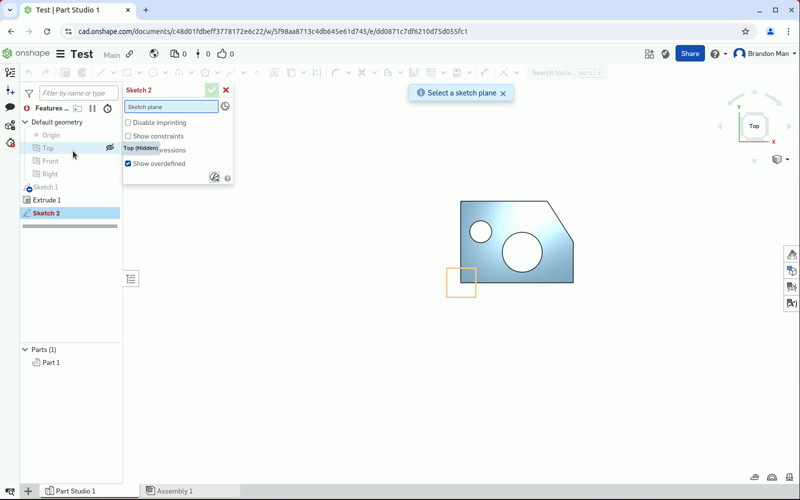
click(73, 150)
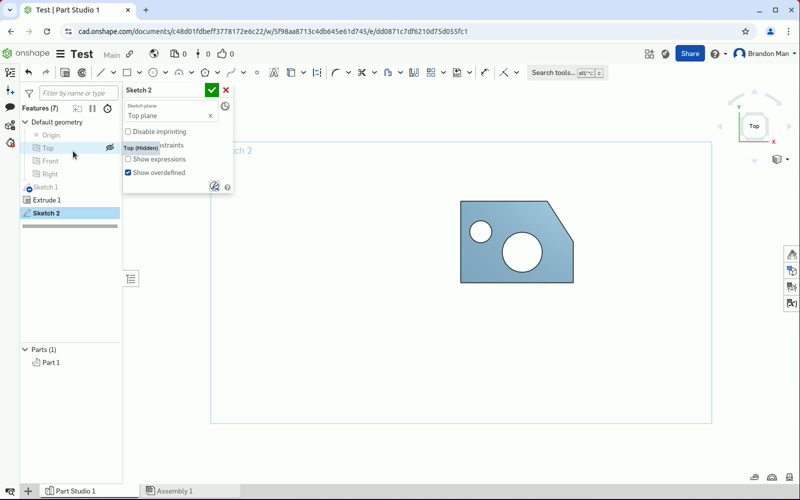
mouse_move(73, 352)
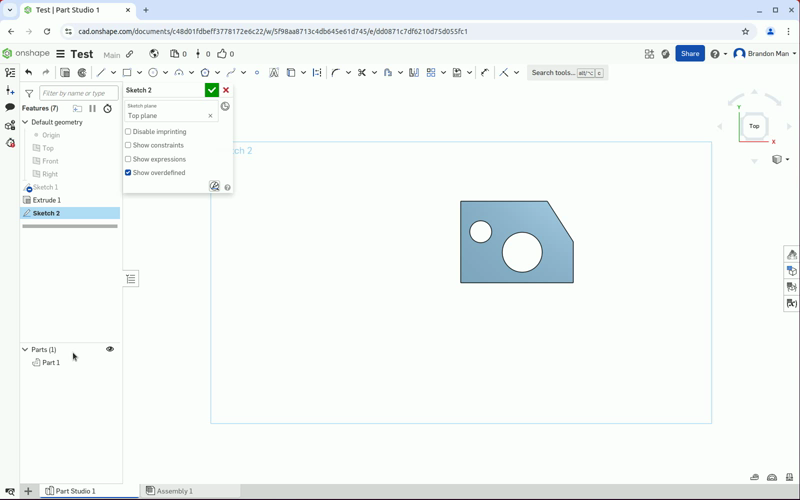
key(y)
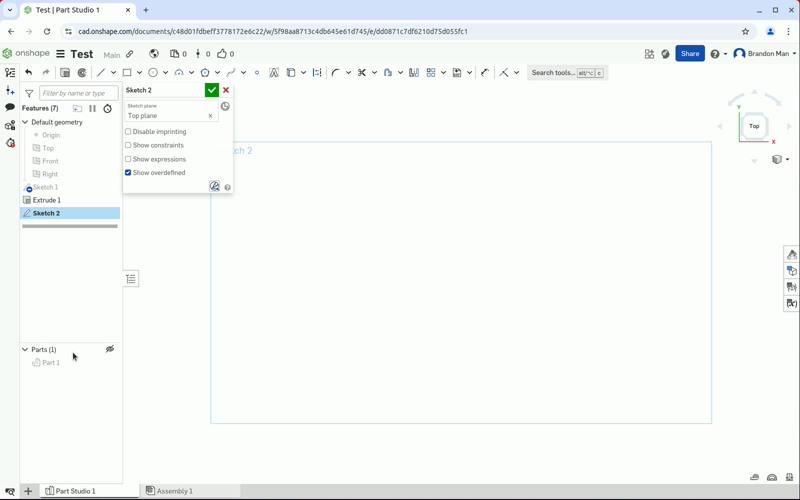
key(c)
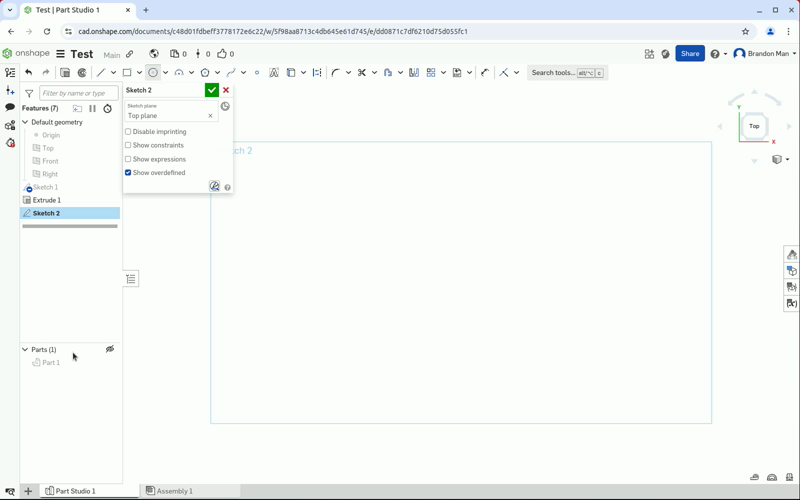
key_down(shift)
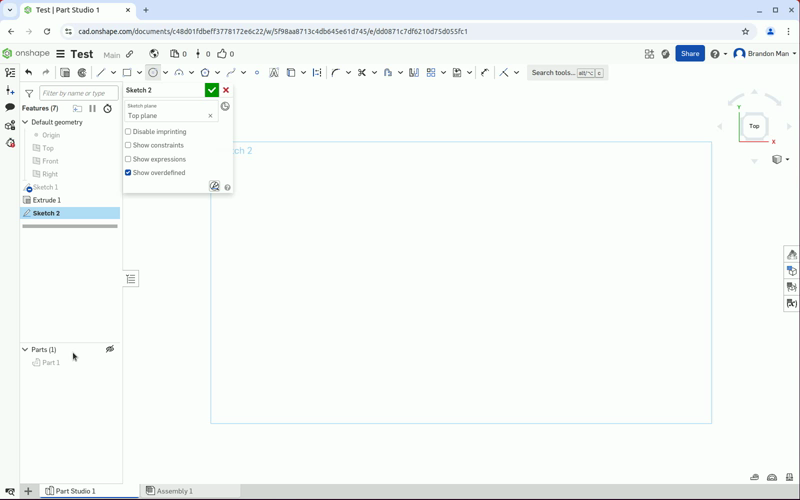
mouse_move(522, 252)
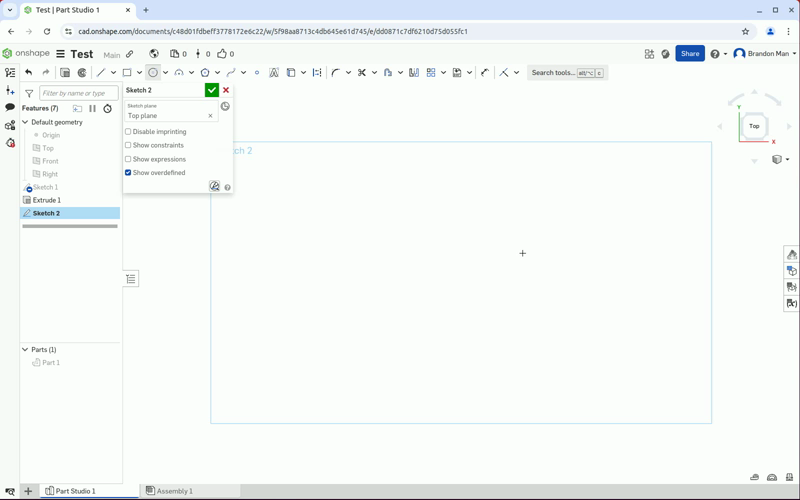
click(522, 252)
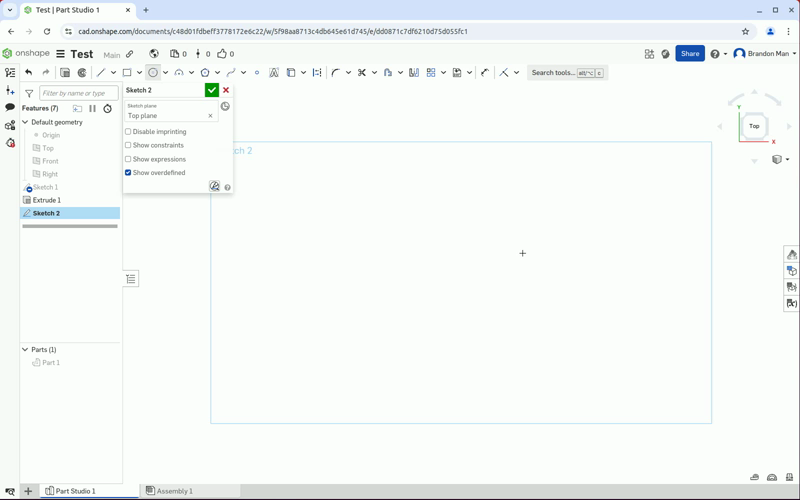
key_up(shift)
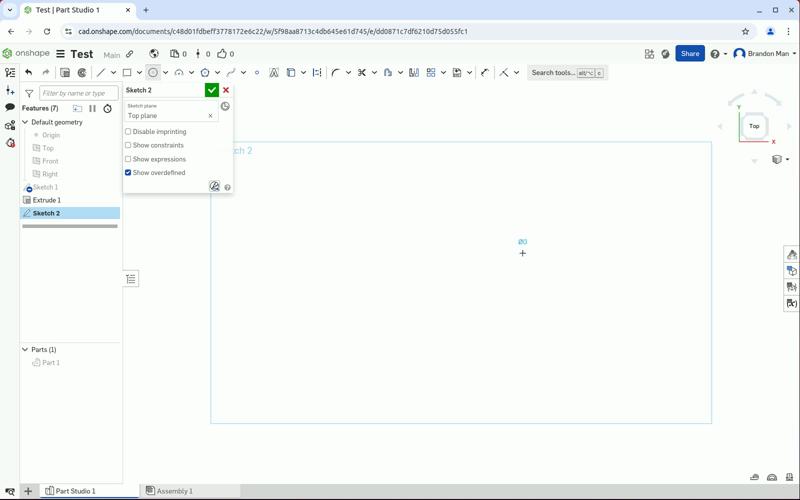
mouse_move(543, 252)
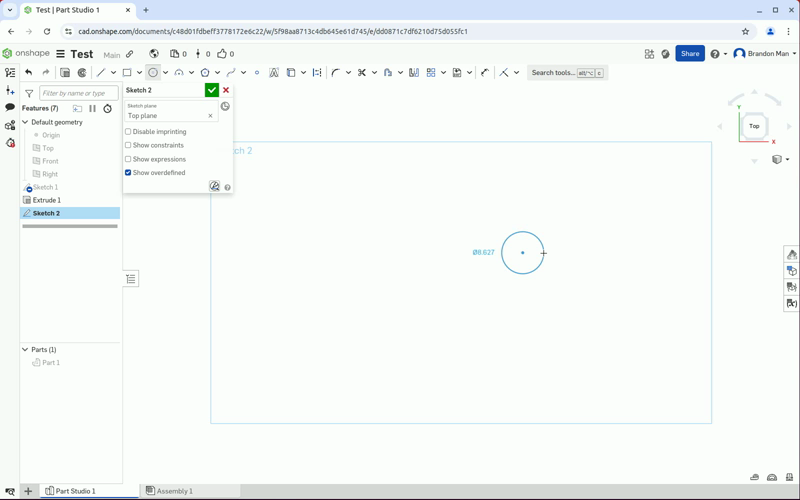
click(543, 252)
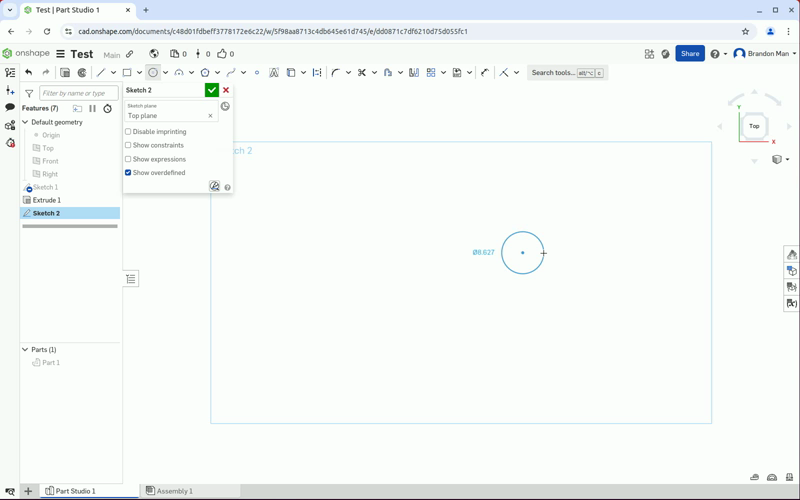
key(esc)
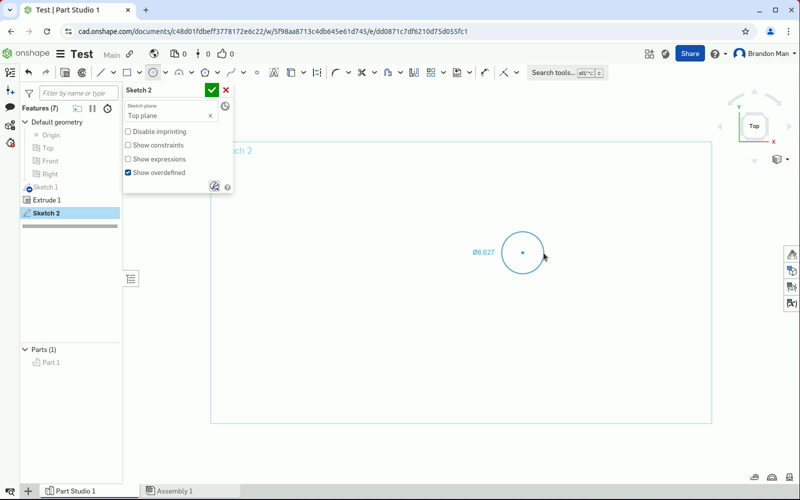
key(c)
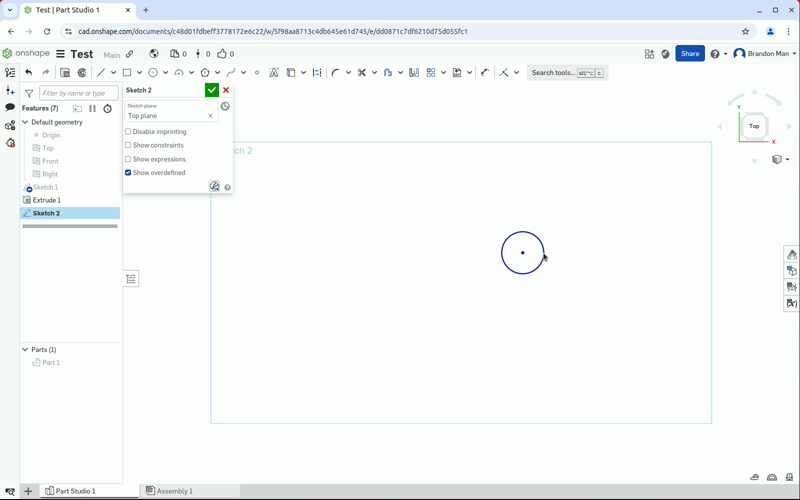
key_down(shift)
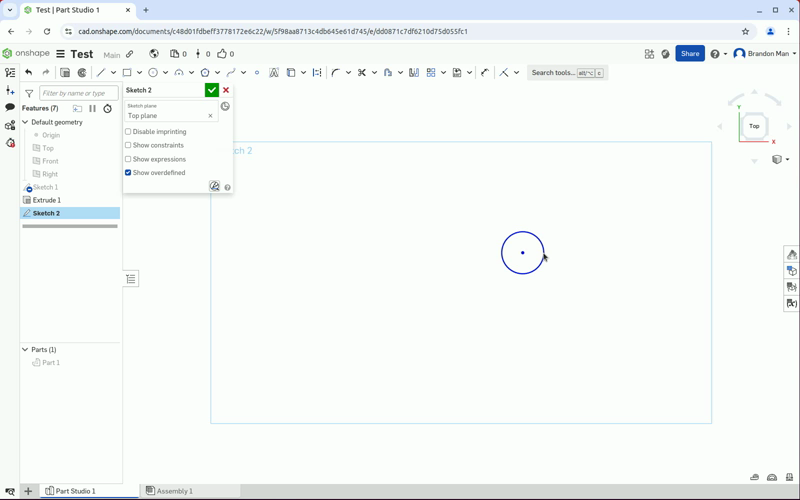
mouse_move(522, 252)
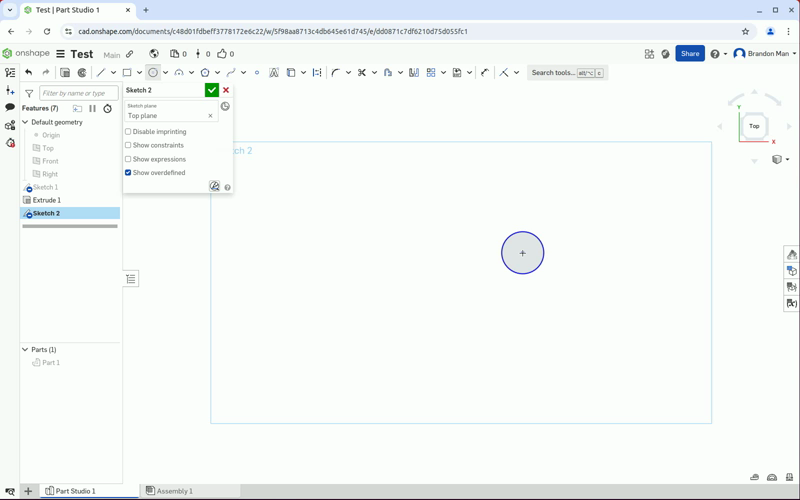
click(522, 252)
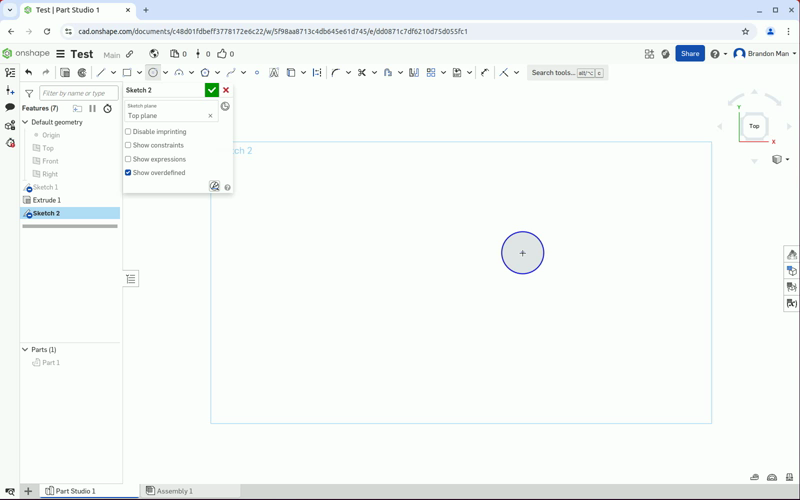
key_up(shift)
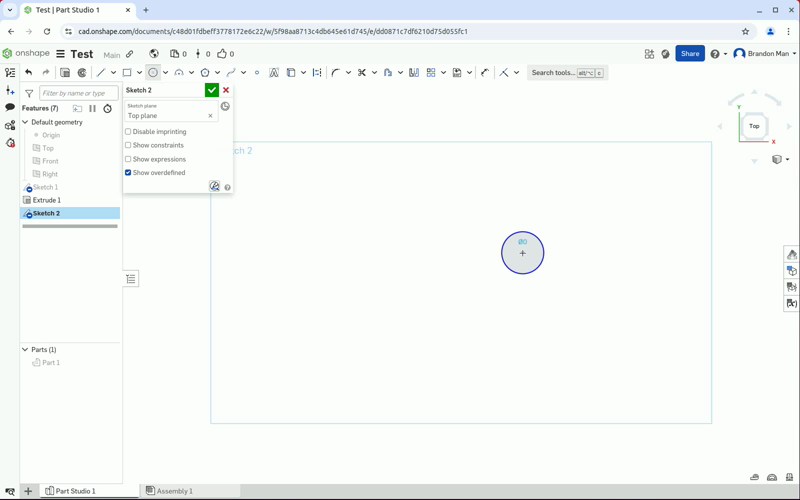
mouse_move(533, 252)
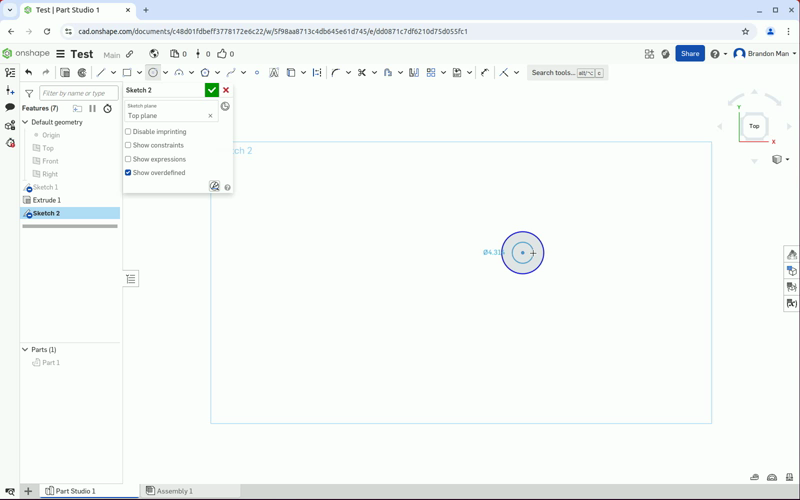
click(533, 252)
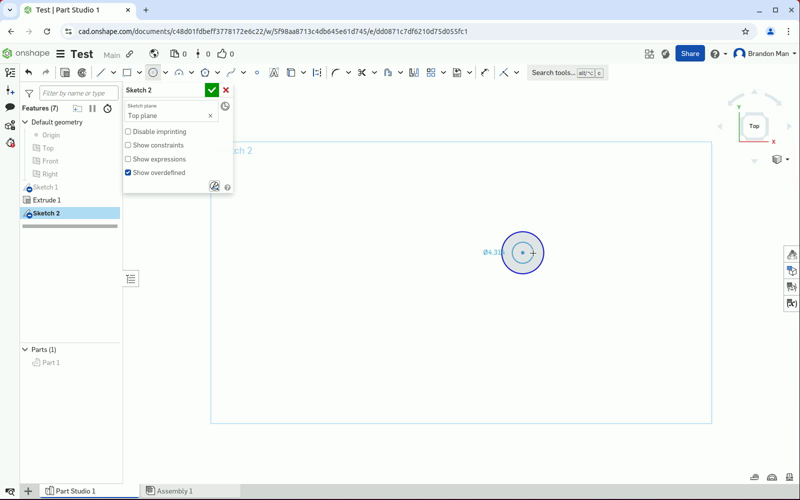
key(esc)
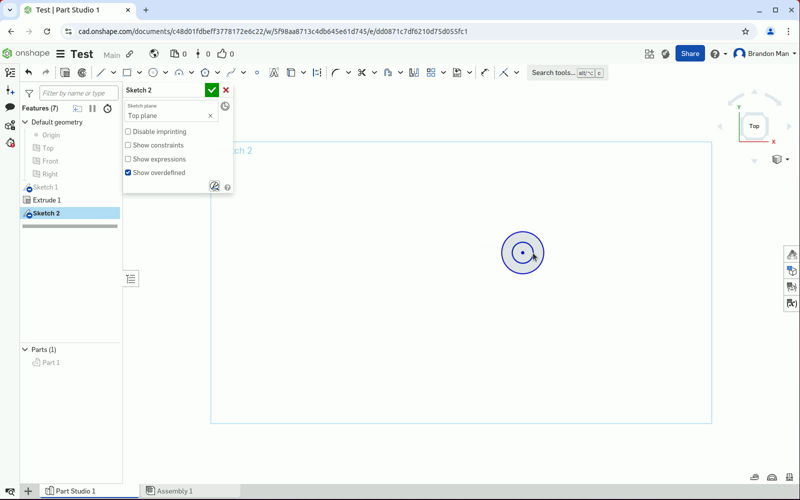
mouse_move(529, 241)
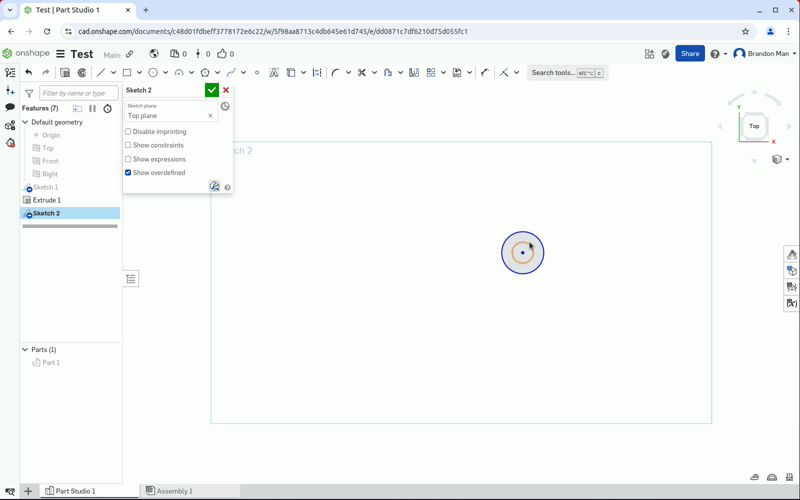
scroll(6)
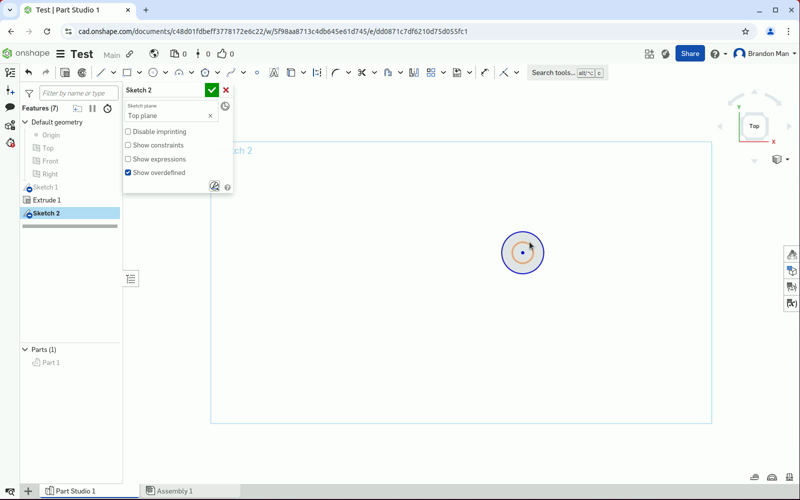
scroll(6)
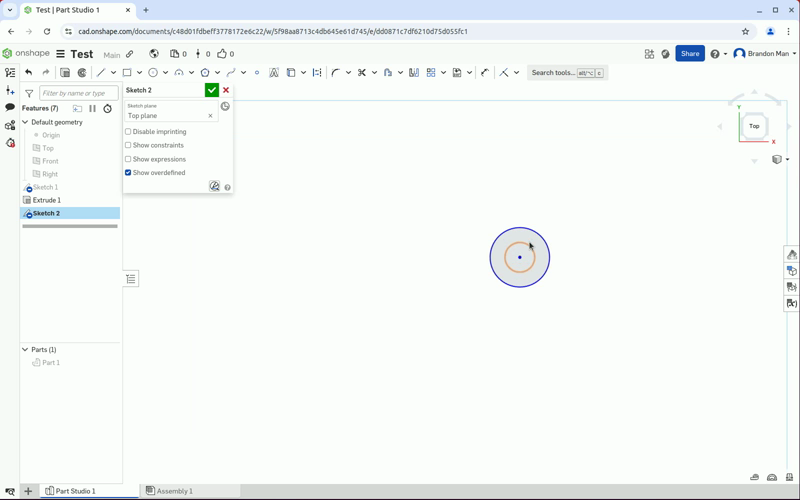
scroll(6)
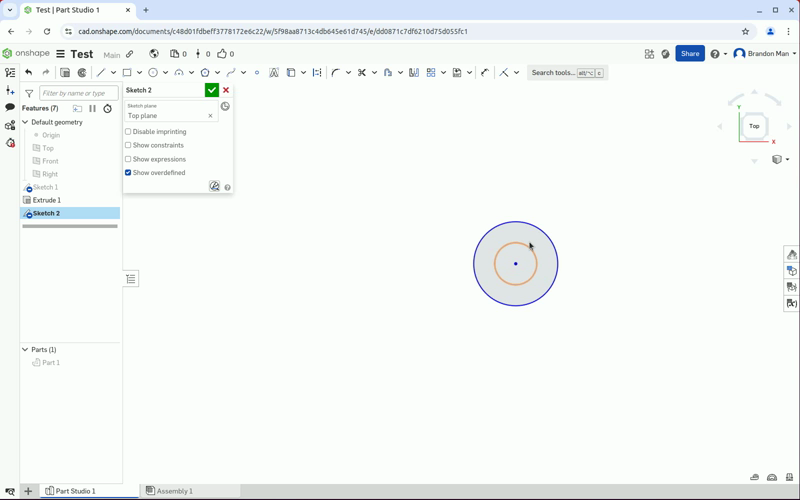
scroll(6)
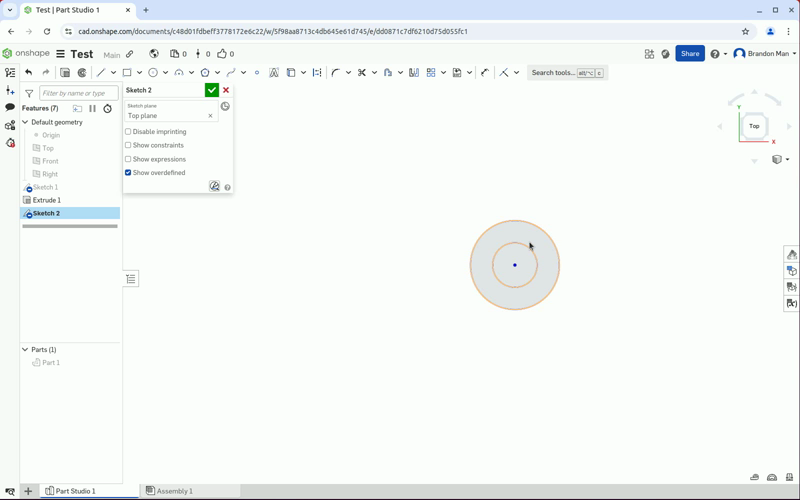
scroll(6)
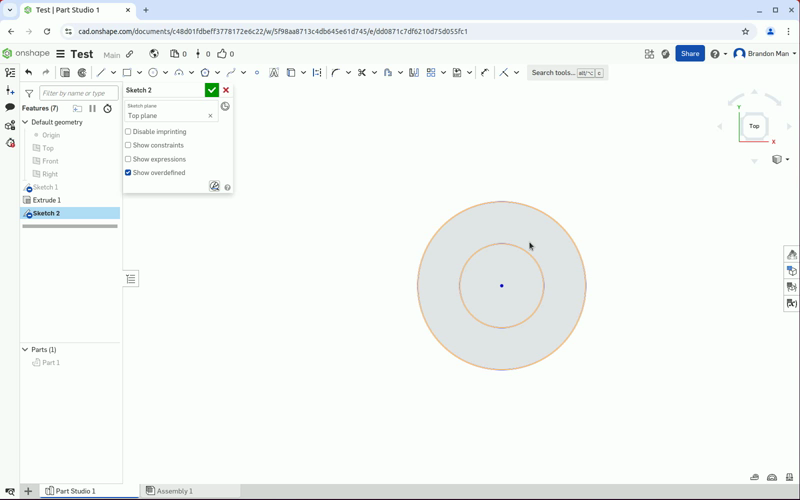
scroll(6)
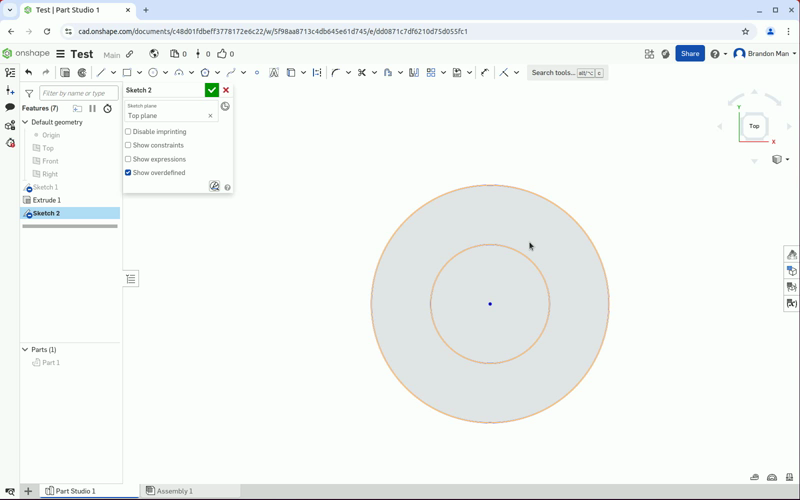
scroll(6)
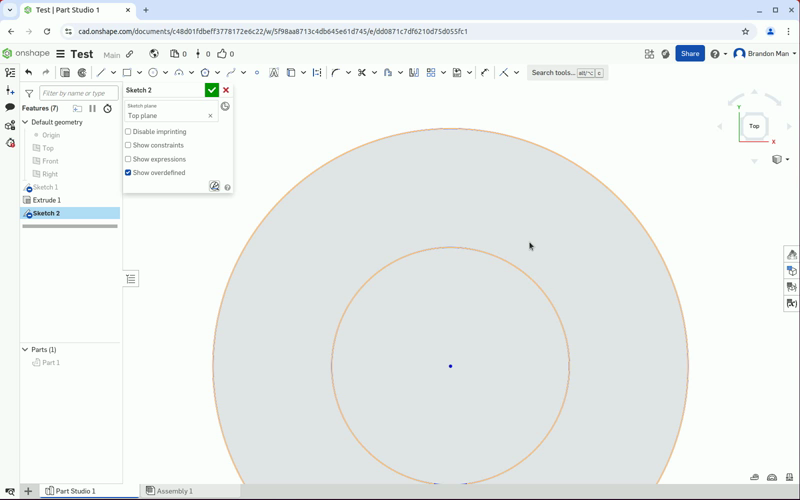
click(529, 241)
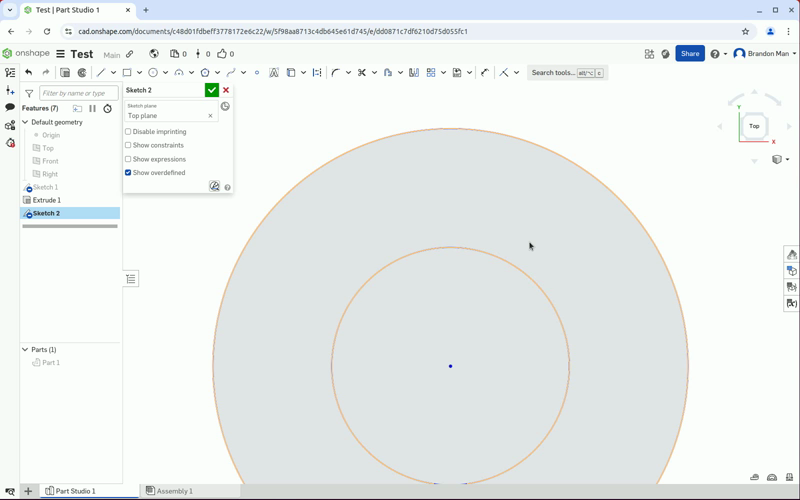
scroll(-6)
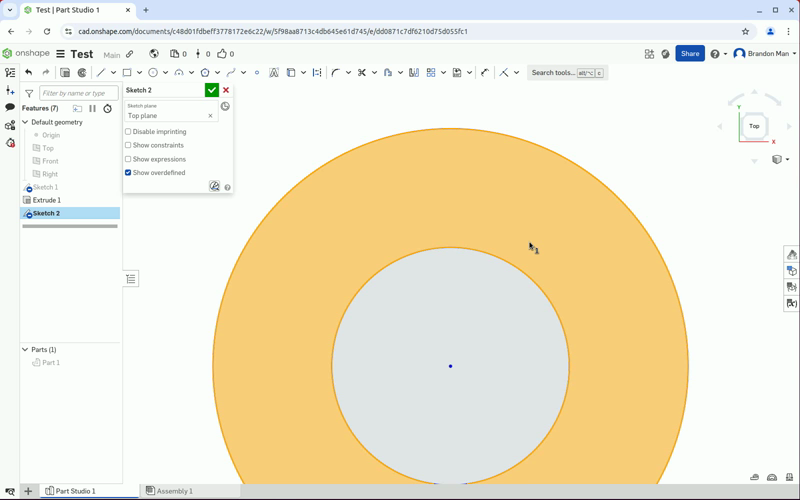
scroll(-6)
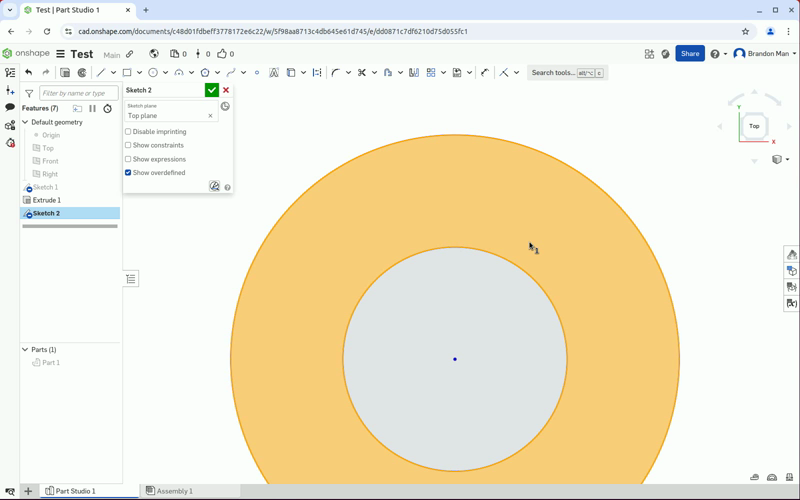
scroll(-6)
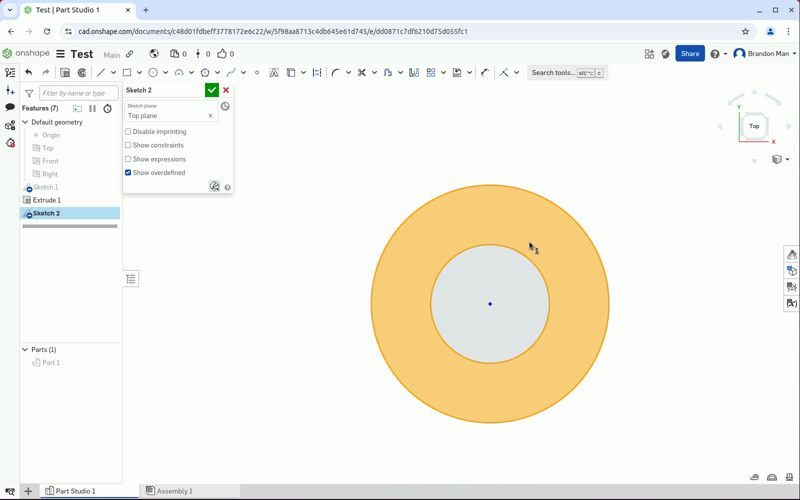
scroll(-6)
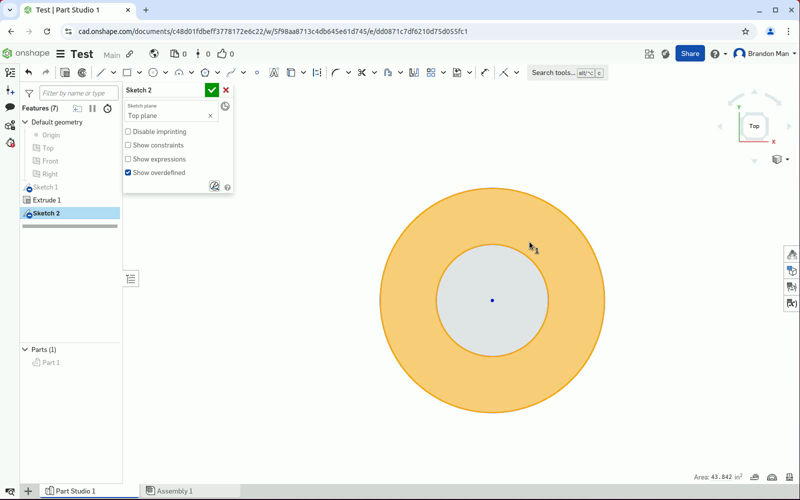
scroll(-6)
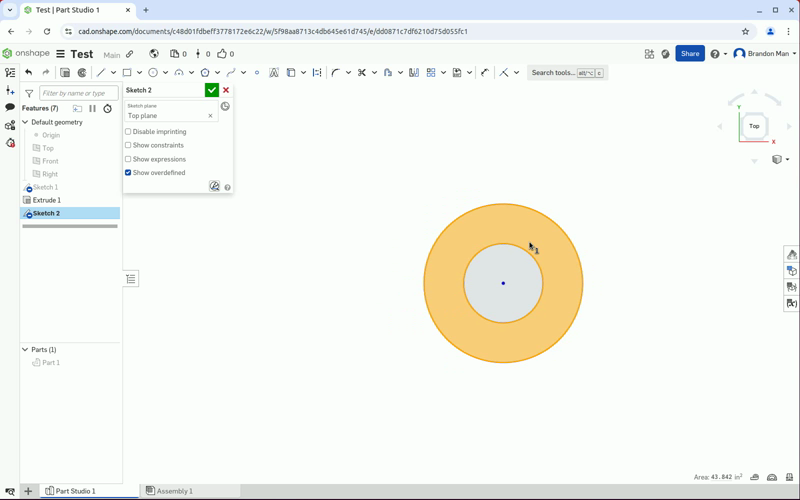
scroll(-6)
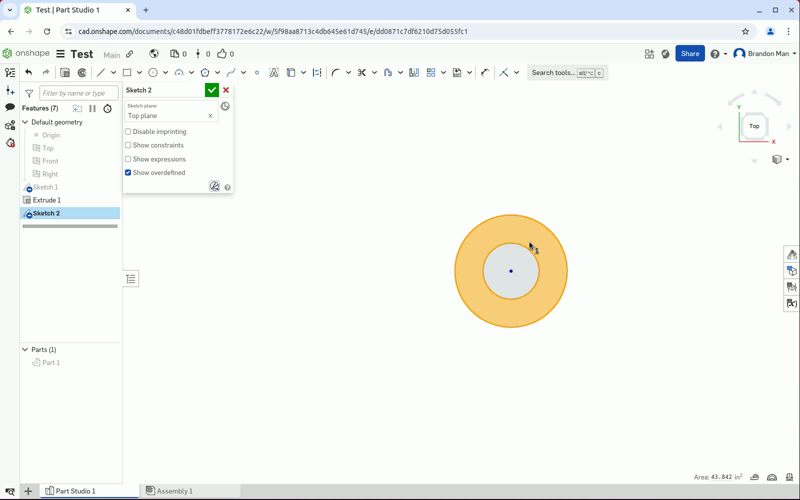
scroll(-6)
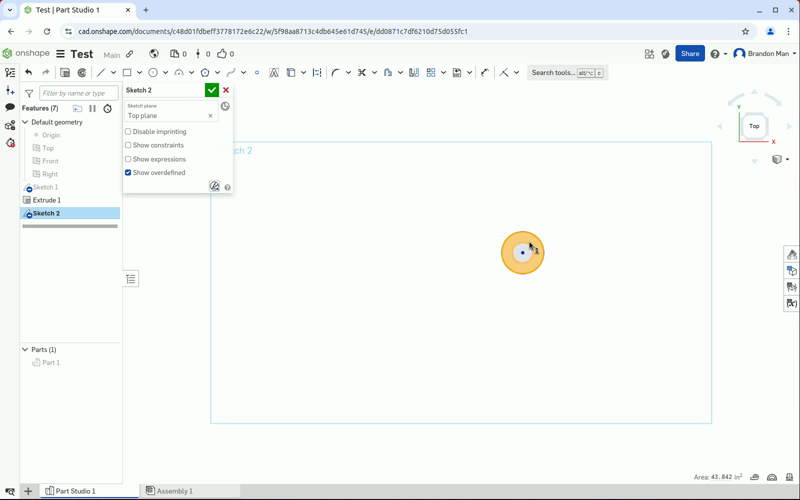
mouse_move(73, 352)
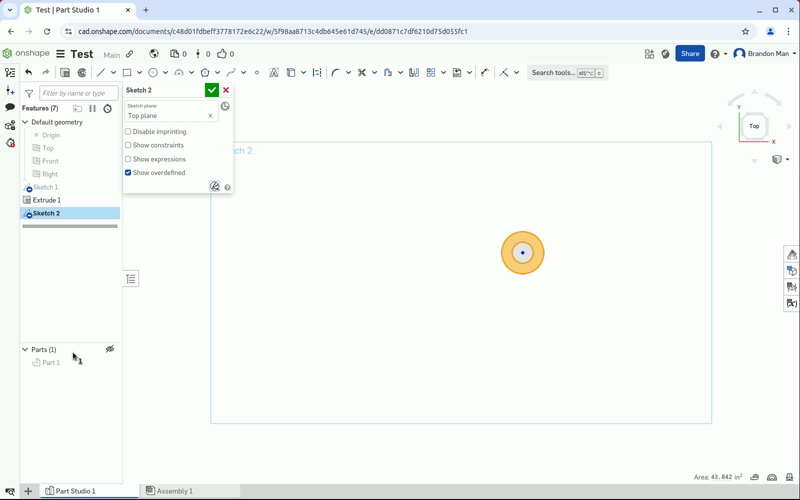
key(shift+y)
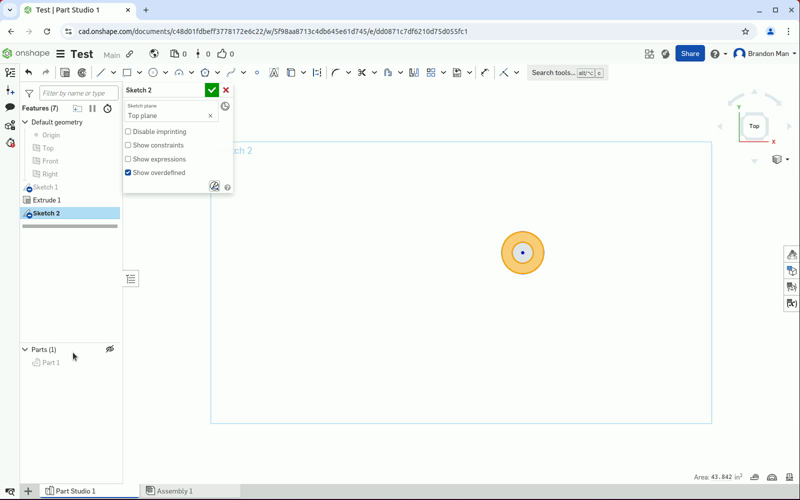
key(shift+e)
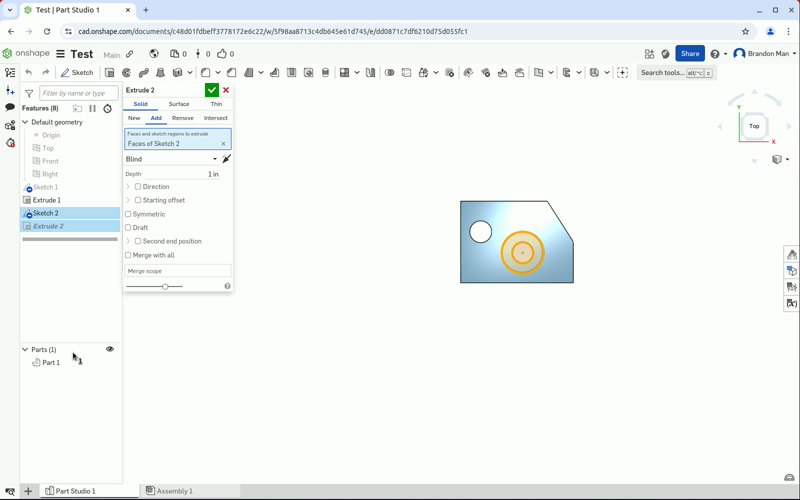
mouse_move(143, 106)
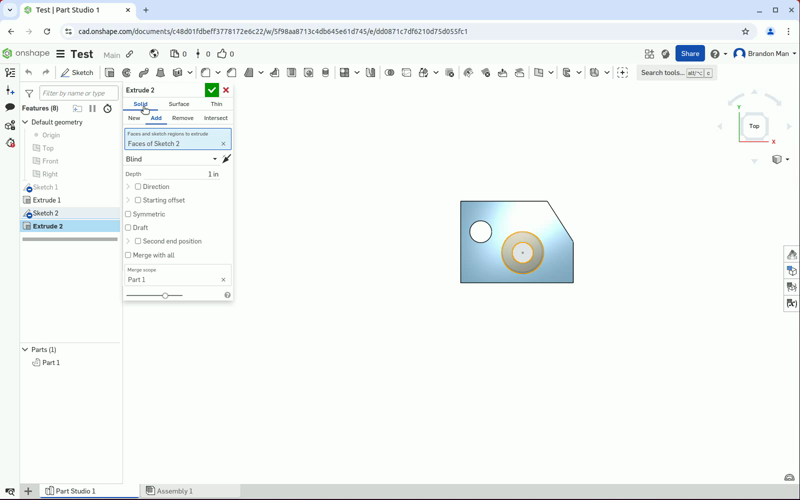
click(143, 106)
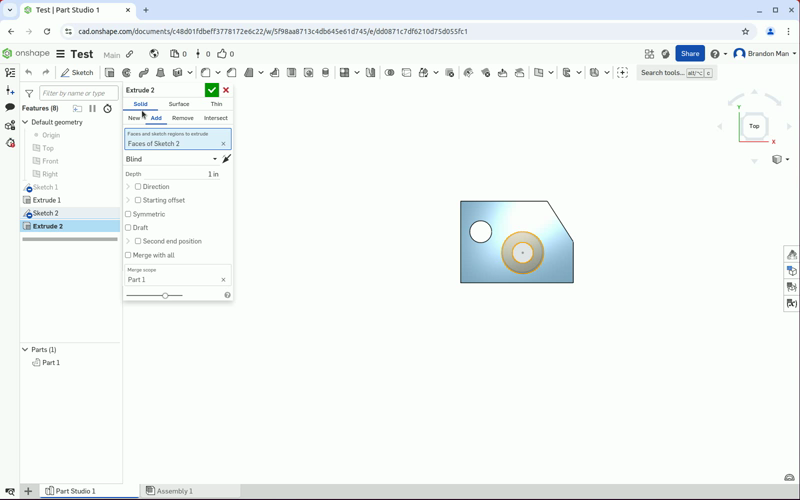
mouse_move(137, 120)
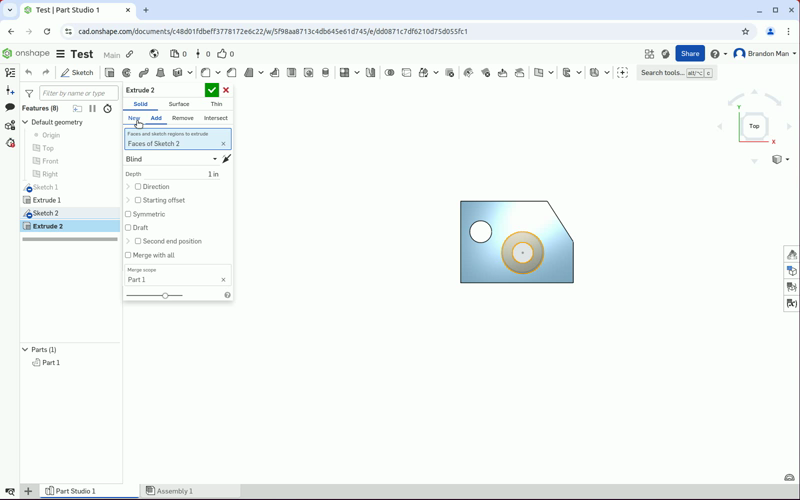
click(137, 120)
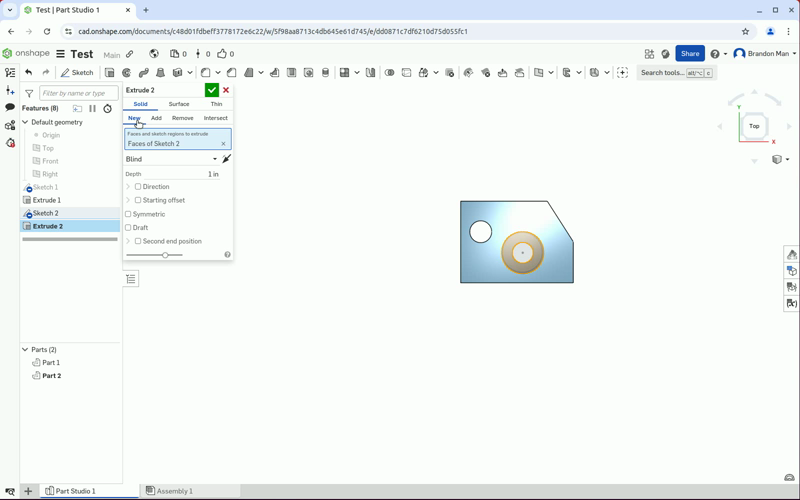
key(tab, 4)
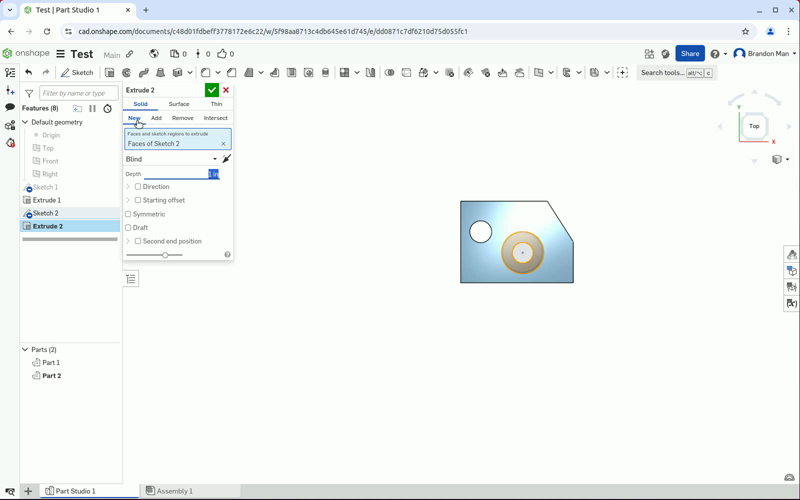
text(-2.166)
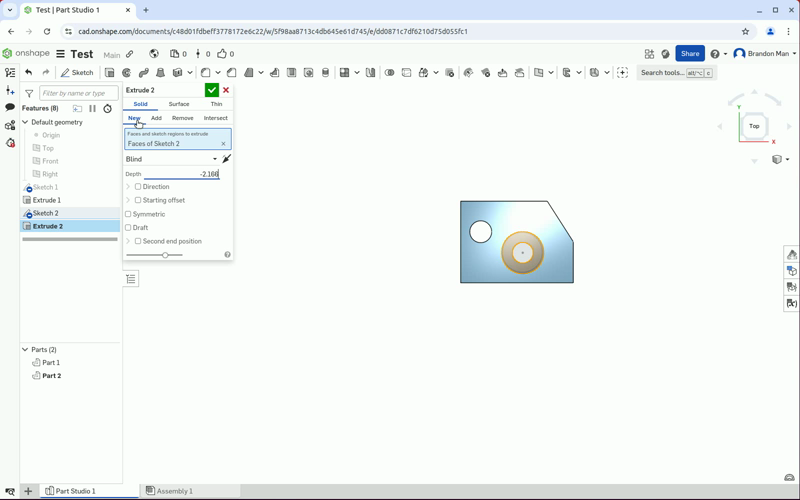
key(enter)
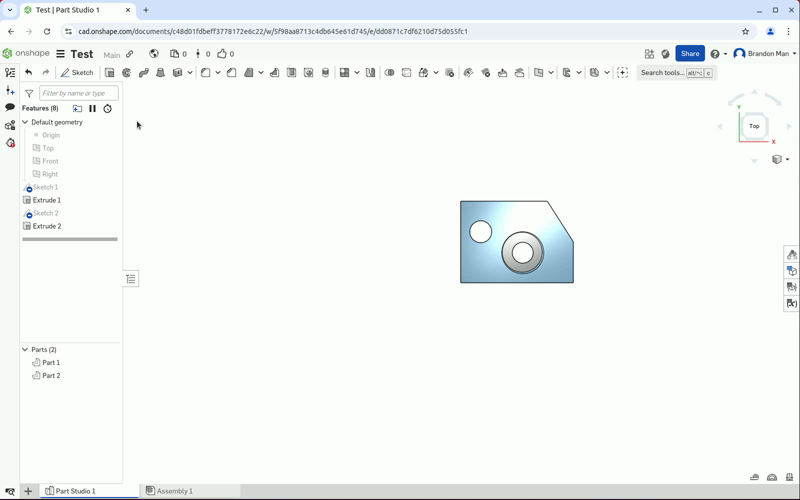
key(shift+h)
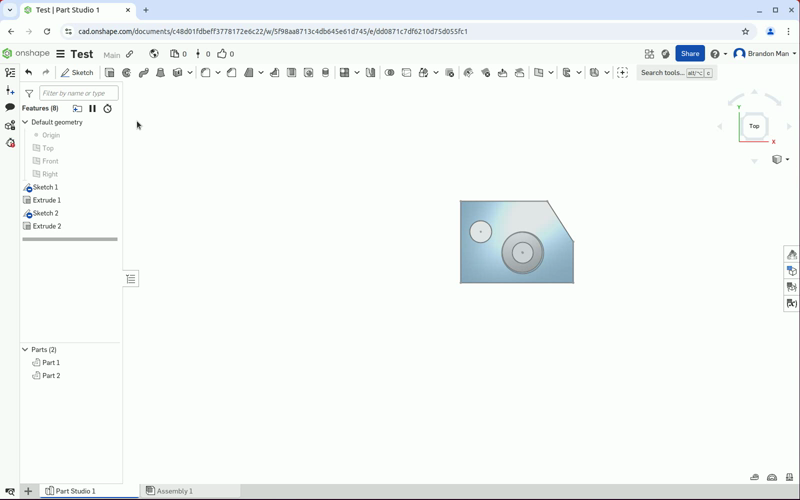
key(shift+h)
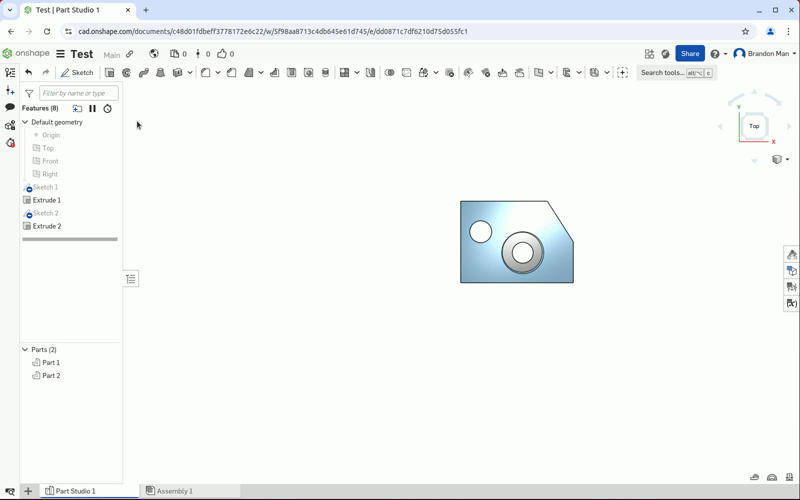
mouse_move(73, 189)
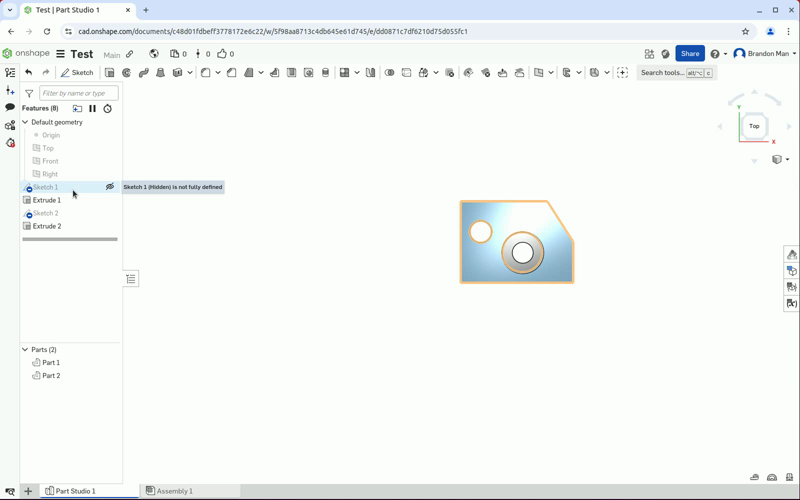
click(73, 189)
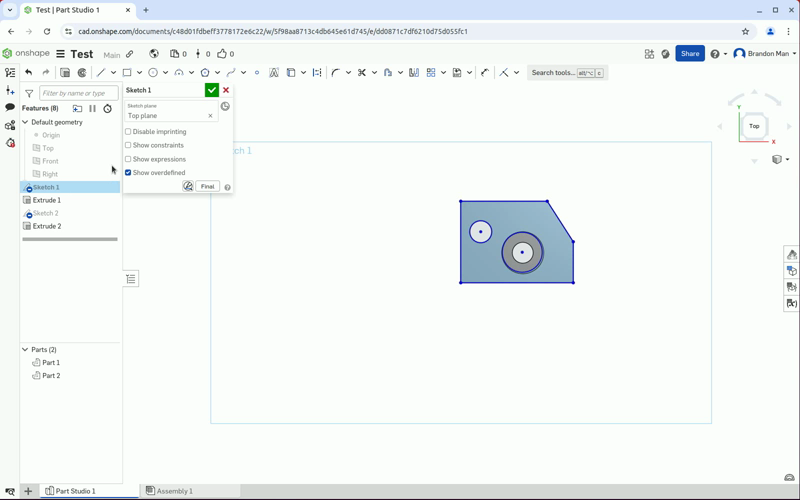
mouse_move(229, 92)
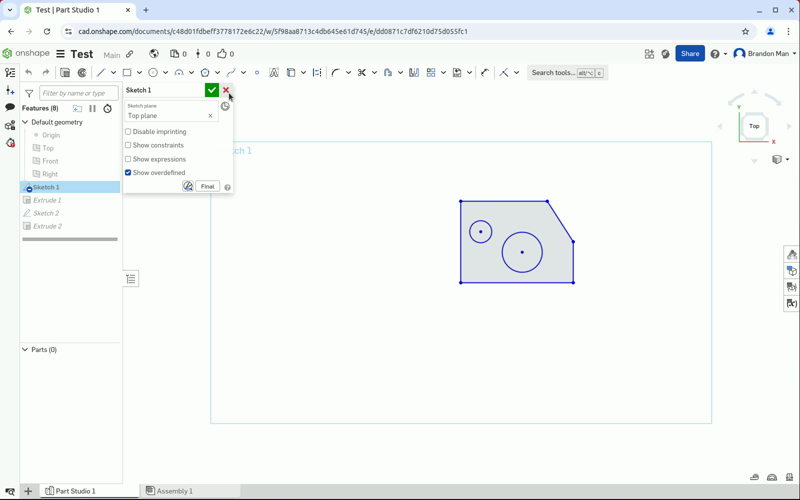
click(229, 92)
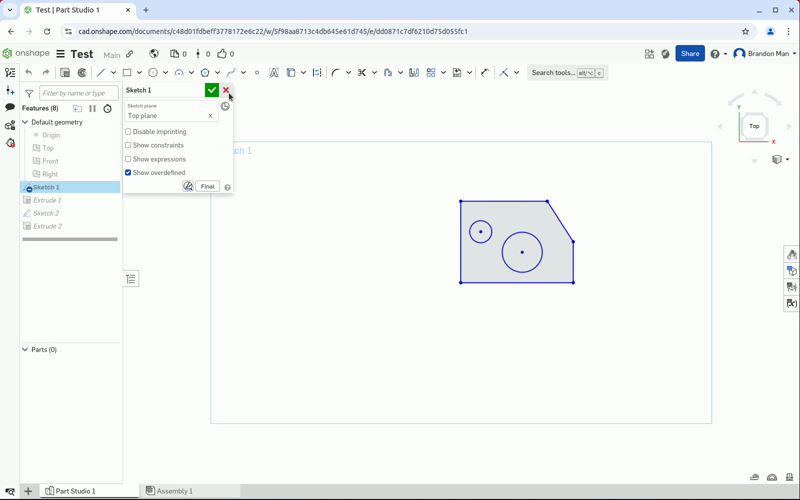
key(shift+s)
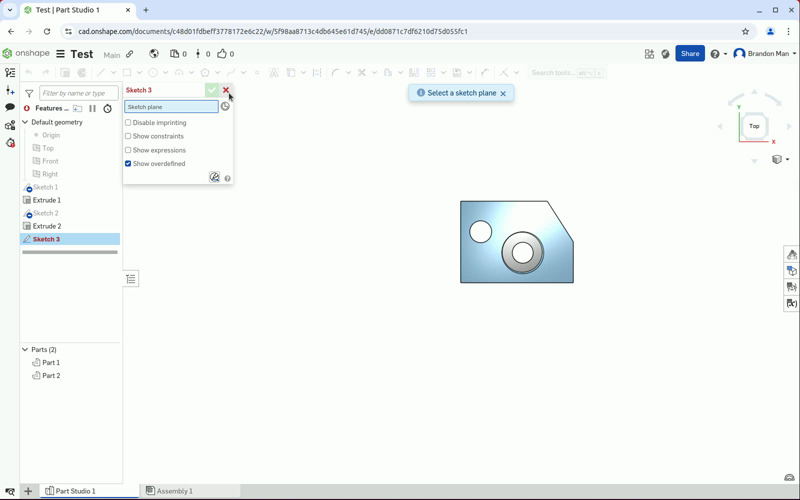
mouse_move(73, 150)
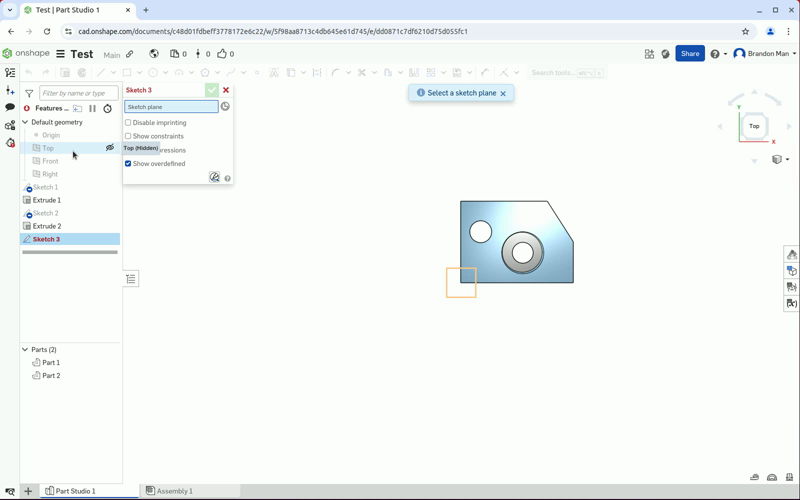
click(73, 150)
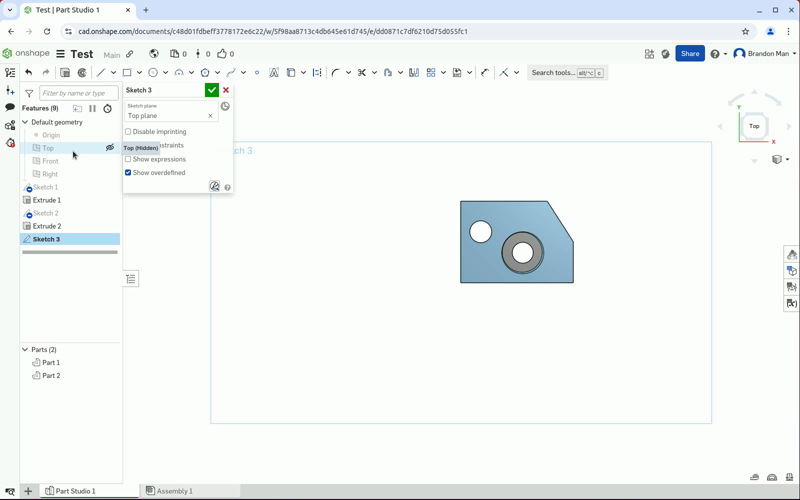
mouse_move(73, 352)
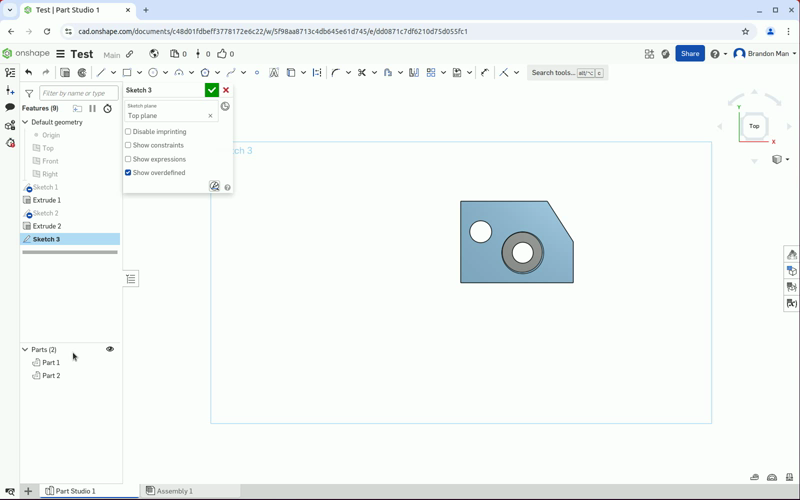
key(y)
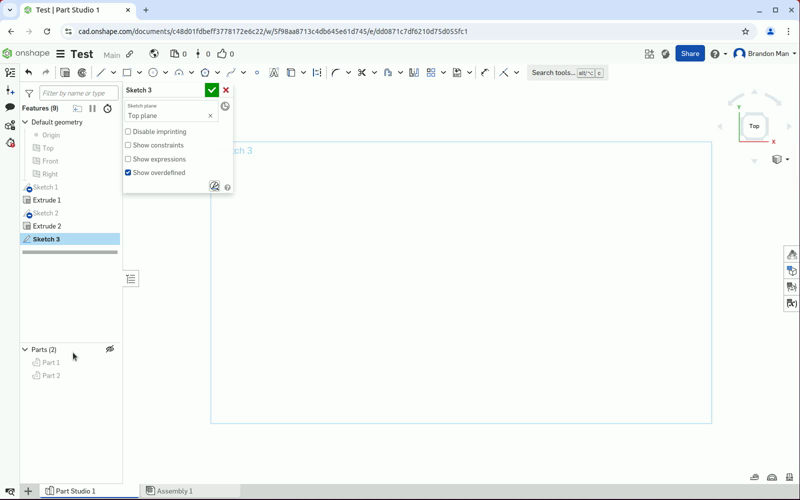
key(c)
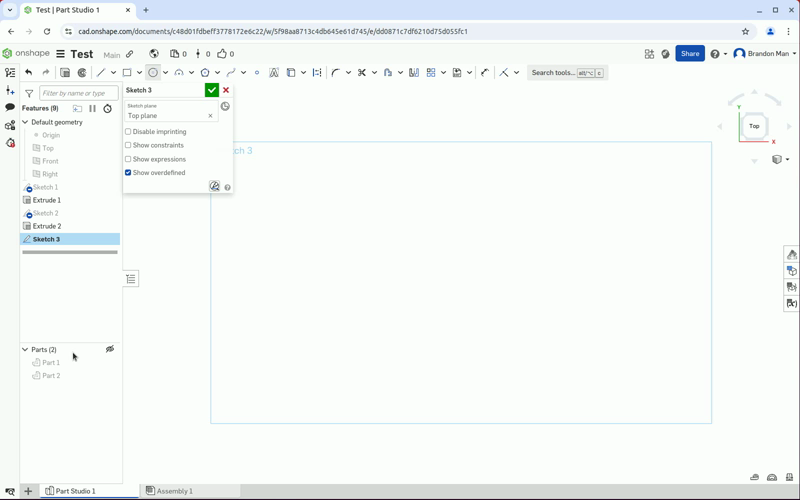
key_down(shift)
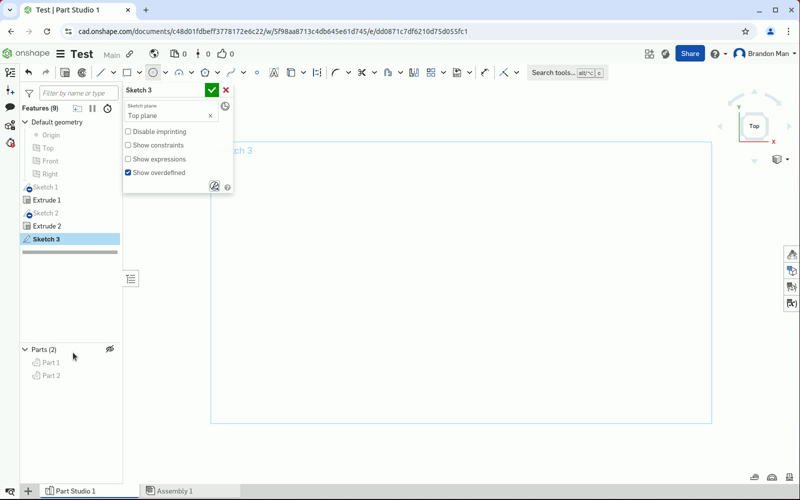
mouse_move(522, 252)
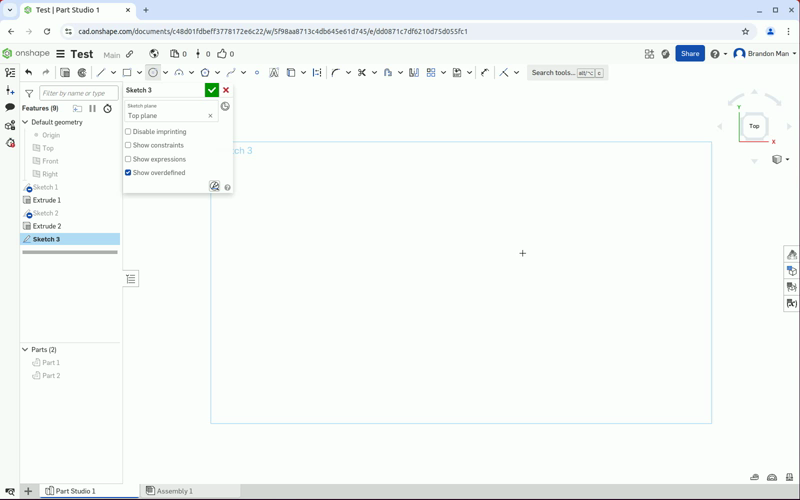
click(522, 252)
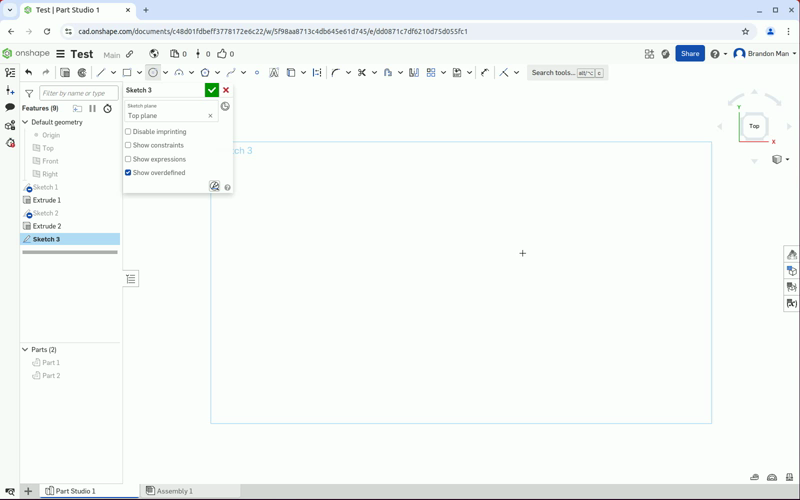
key_up(shift)
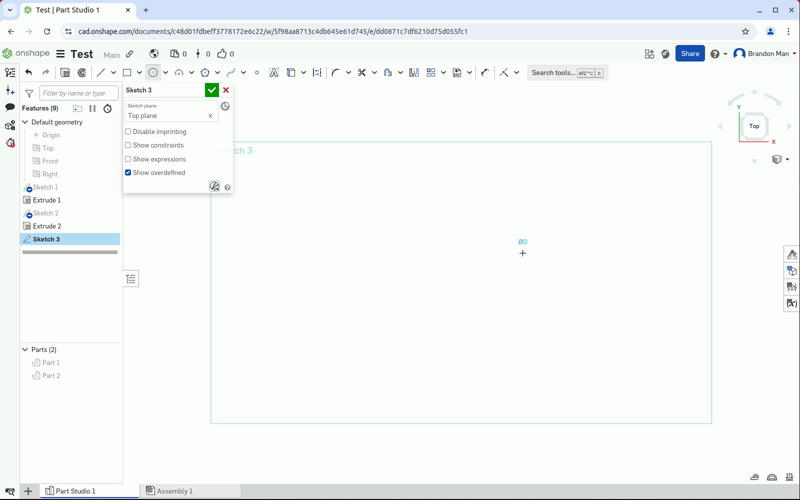
mouse_move(543, 252)
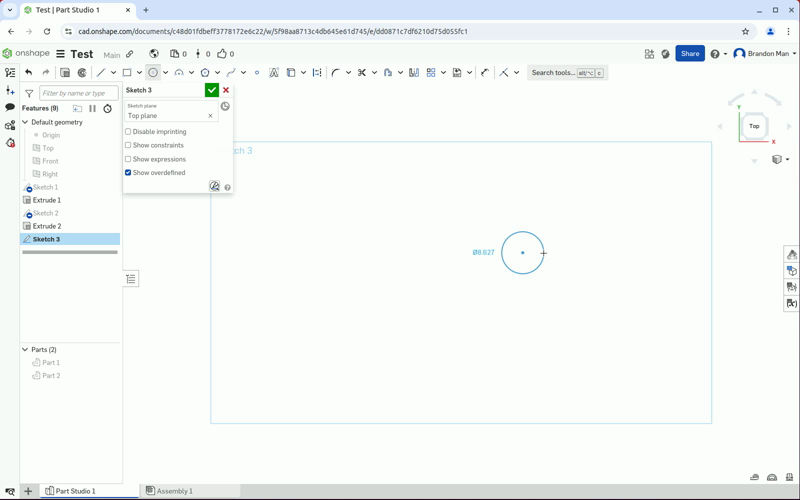
click(543, 252)
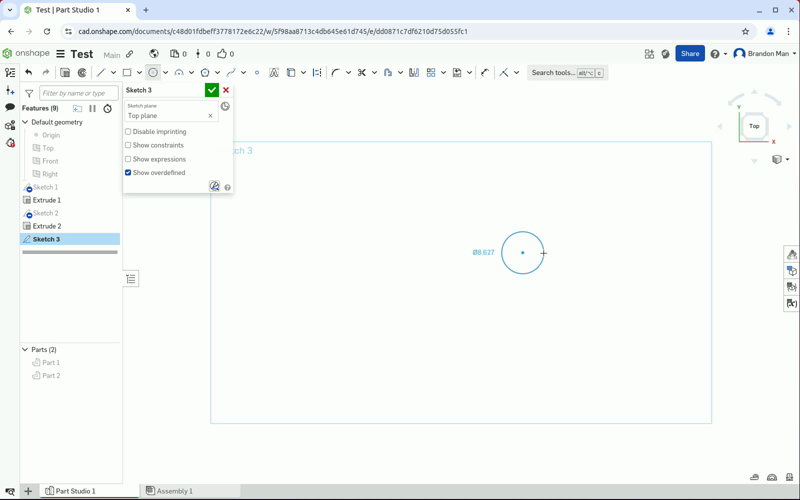
key(esc)
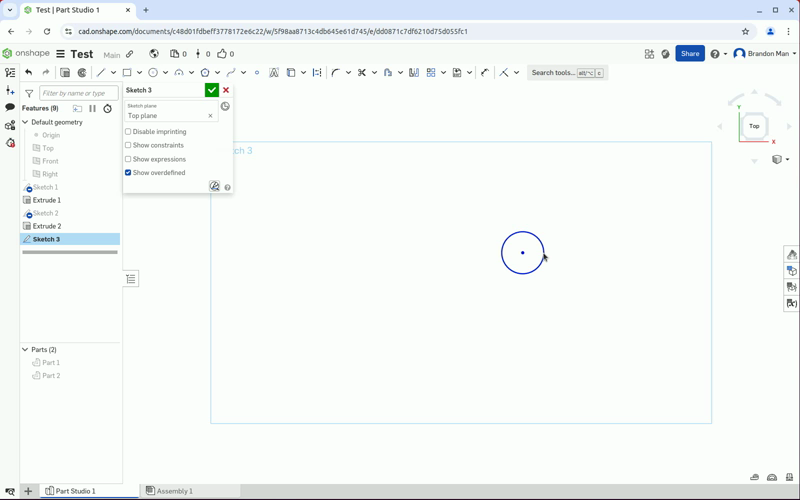
key(c)
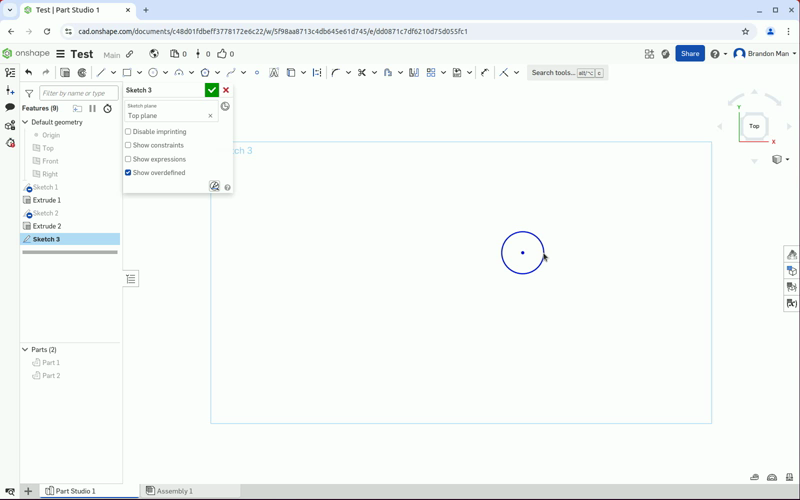
key_down(shift)
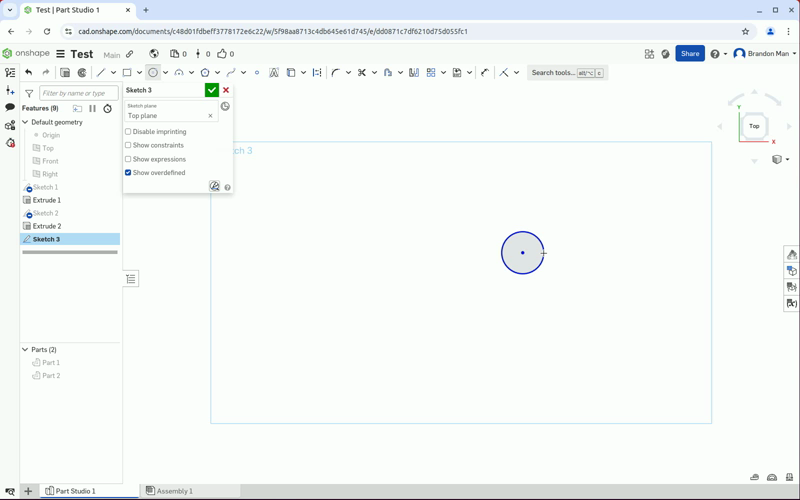
mouse_move(522, 252)
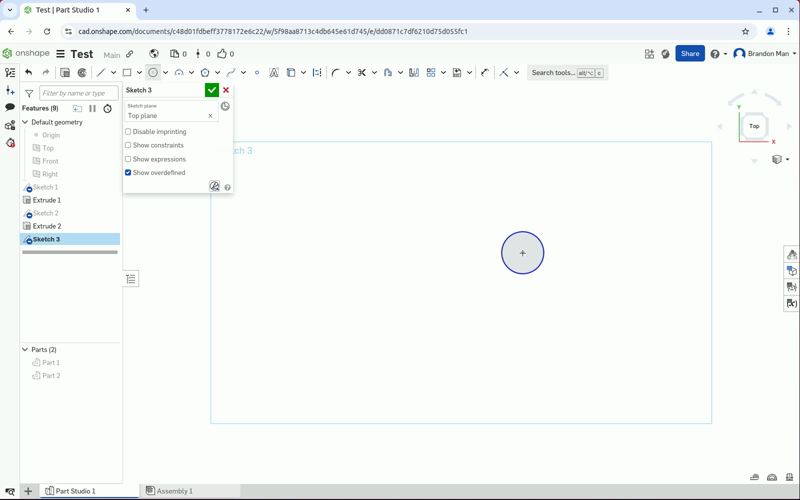
click(522, 252)
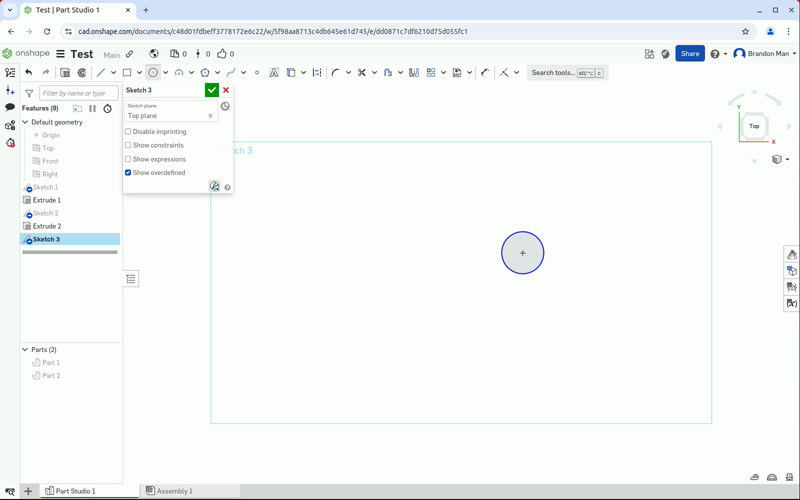
key_up(shift)
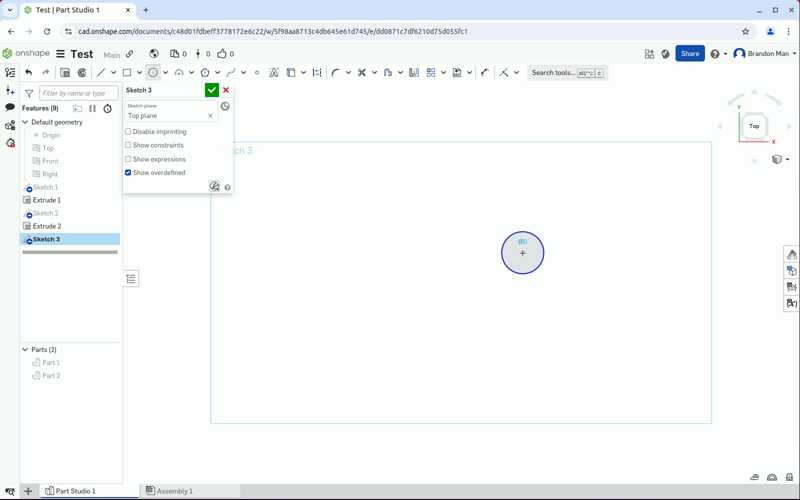
mouse_move(533, 252)
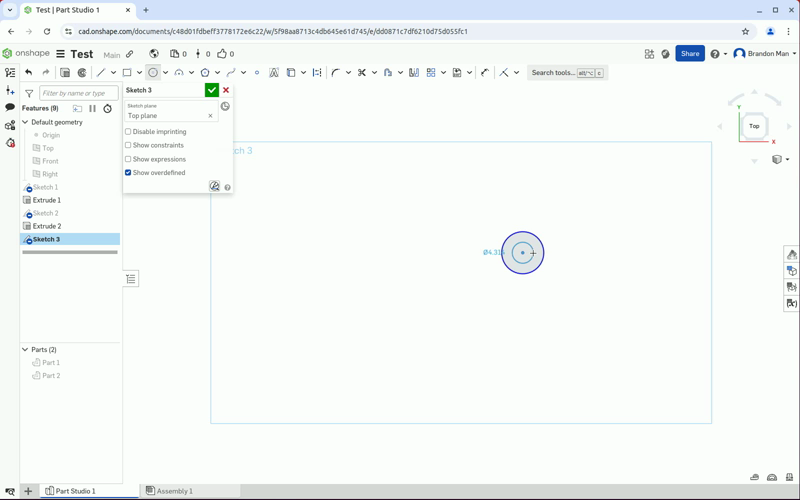
click(533, 252)
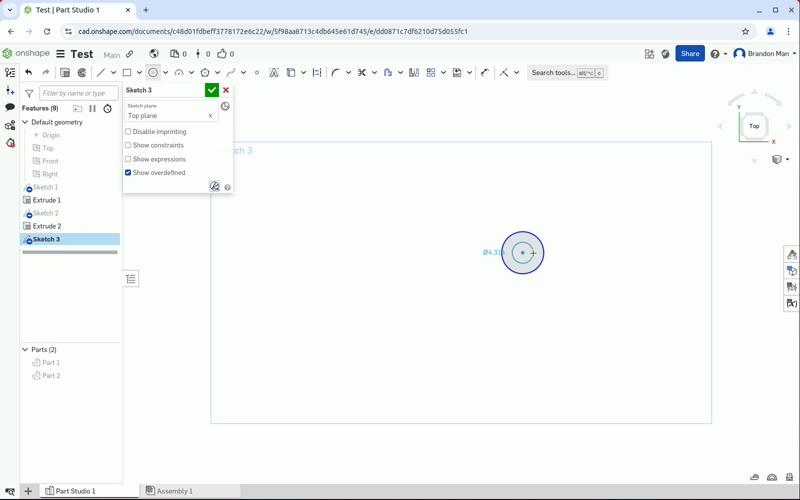
key(esc)
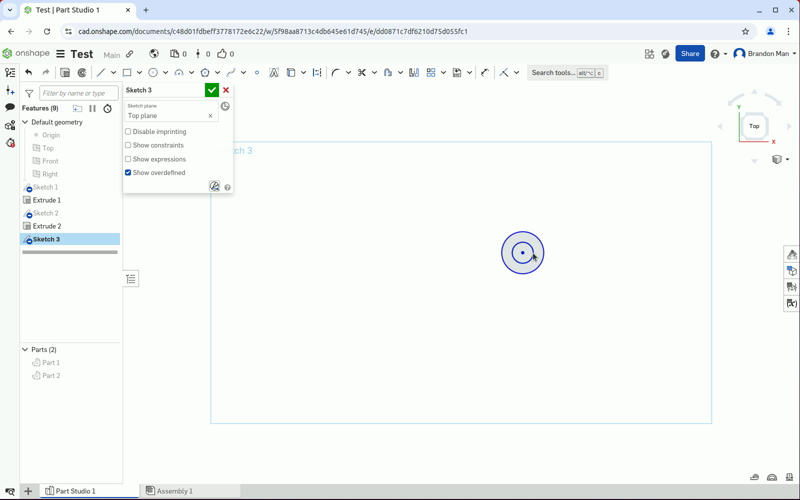
mouse_move(524, 241)
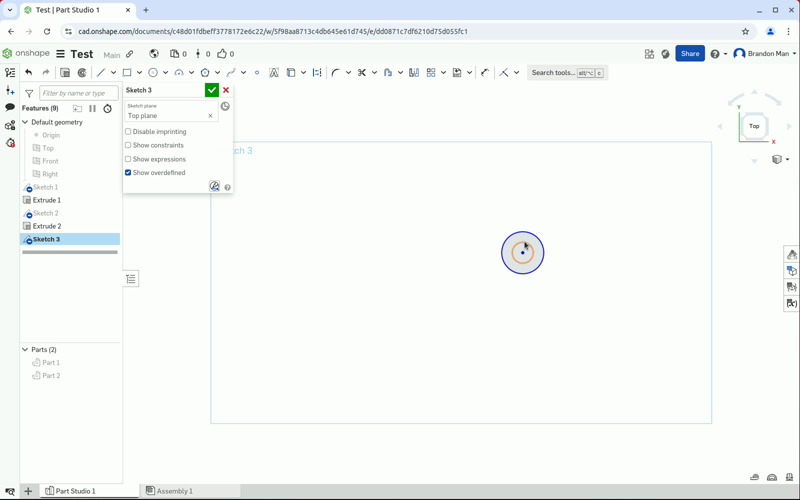
scroll(6)
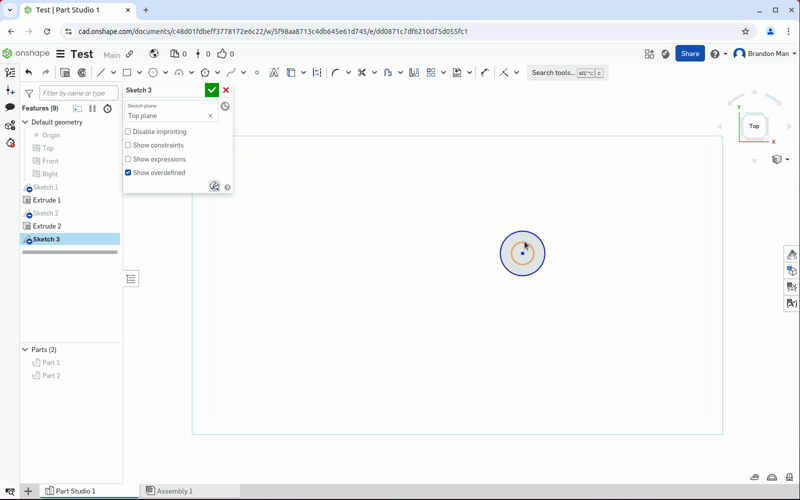
scroll(6)
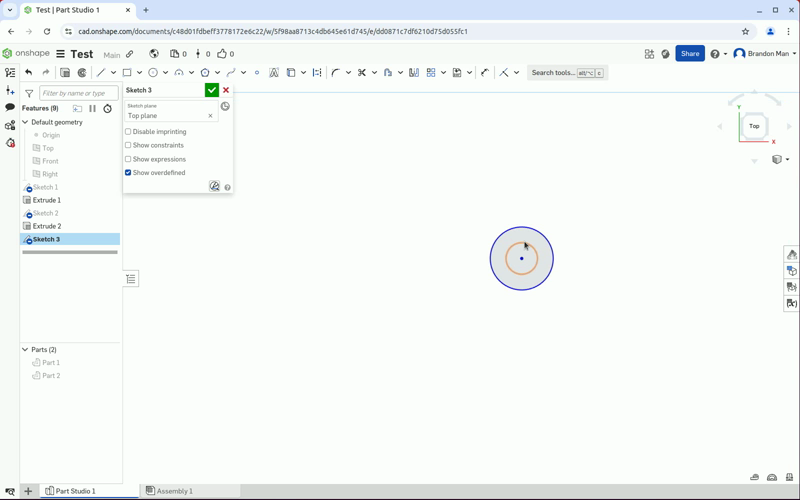
scroll(6)
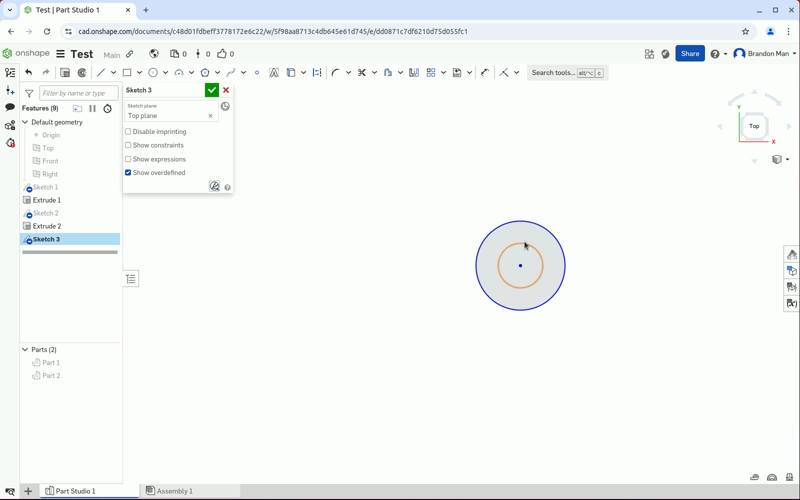
scroll(6)
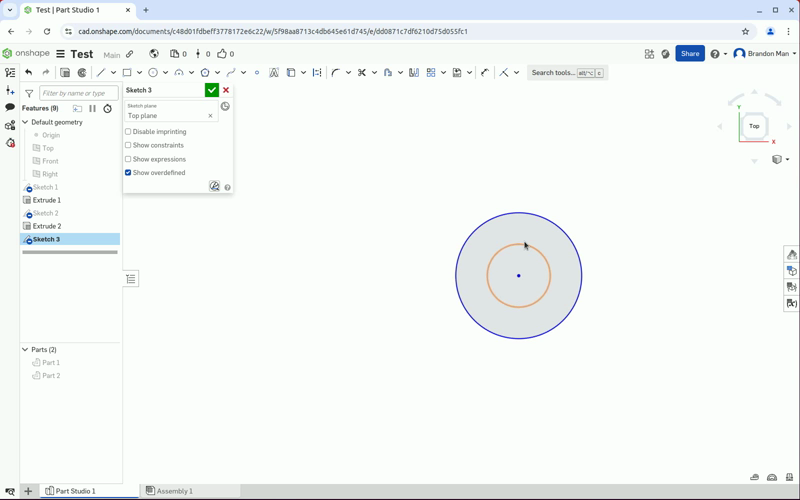
scroll(6)
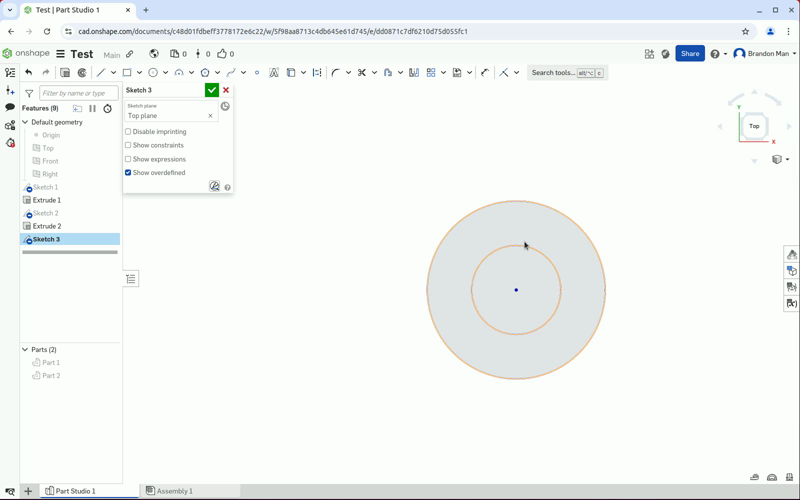
scroll(6)
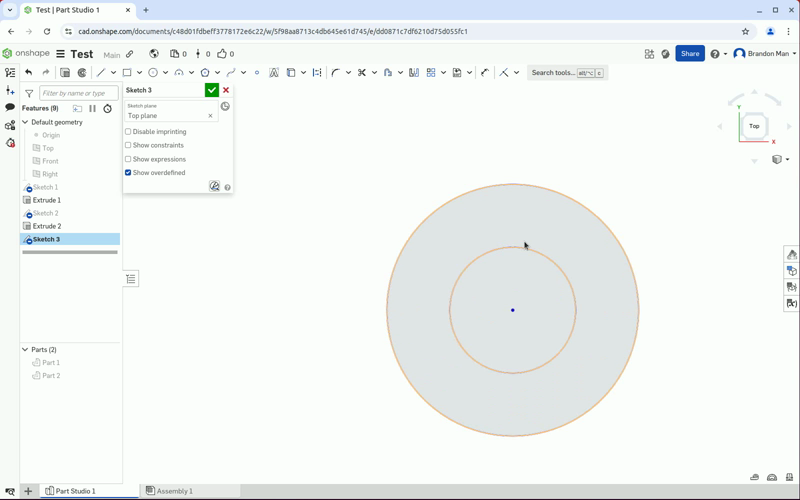
scroll(6)
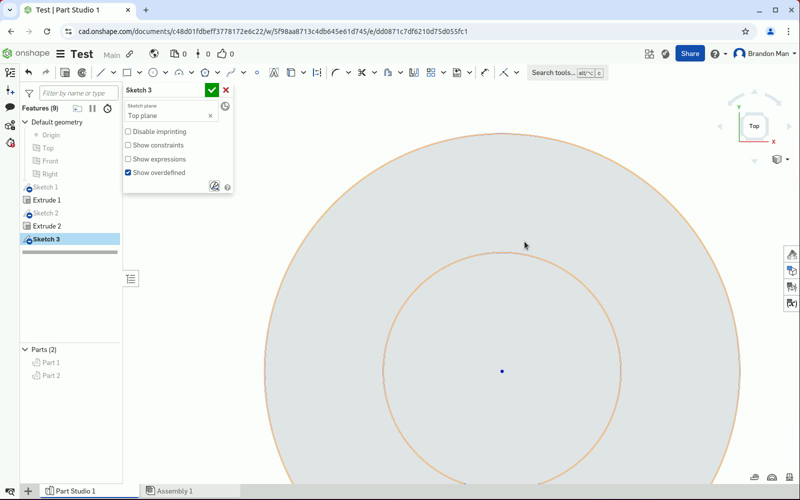
click(524, 241)
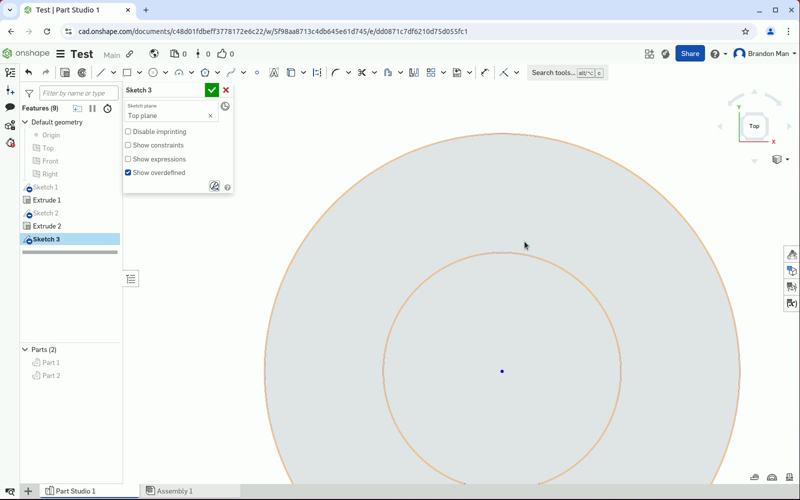
scroll(-6)
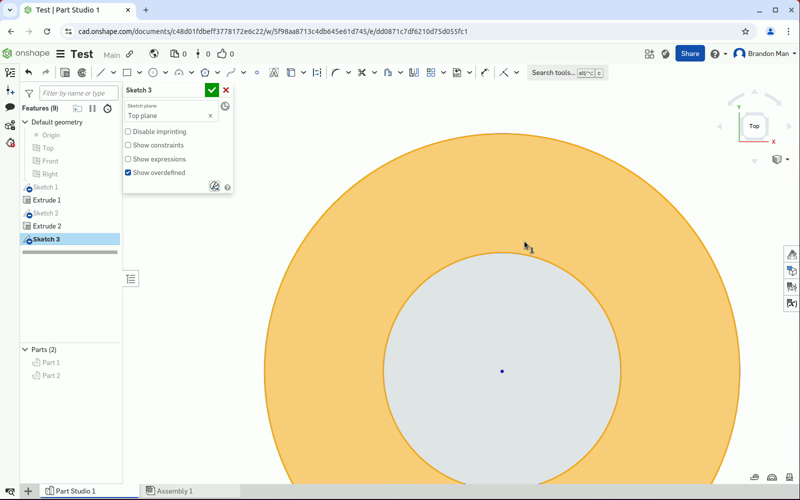
scroll(-6)
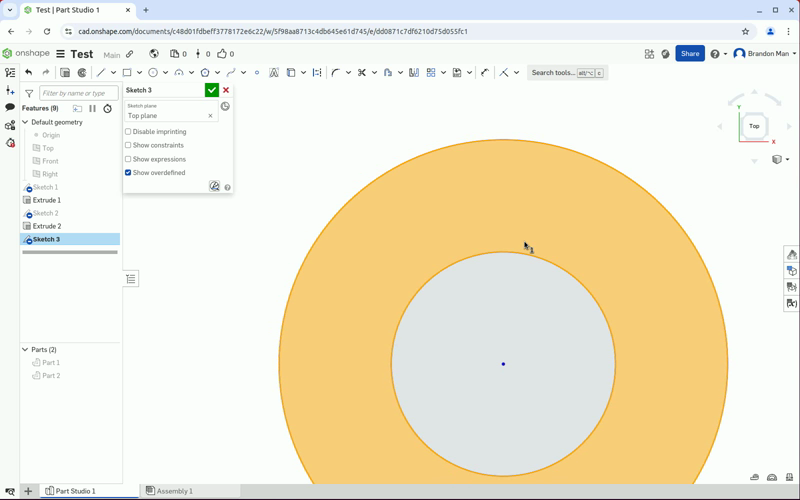
scroll(-6)
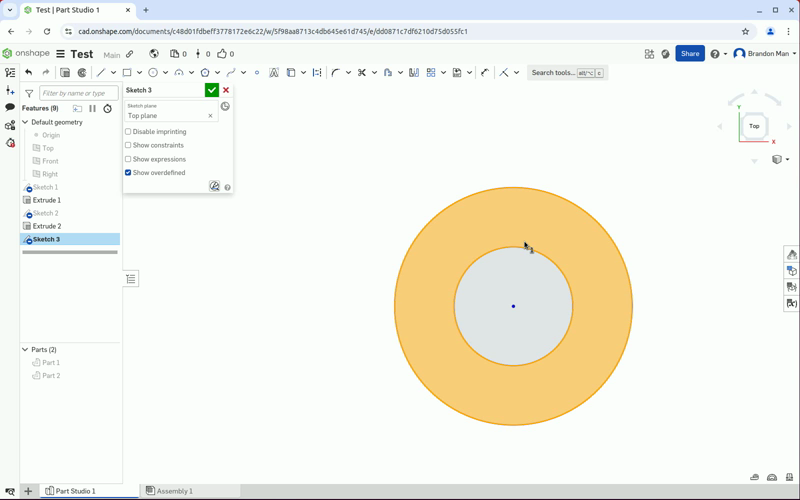
scroll(-6)
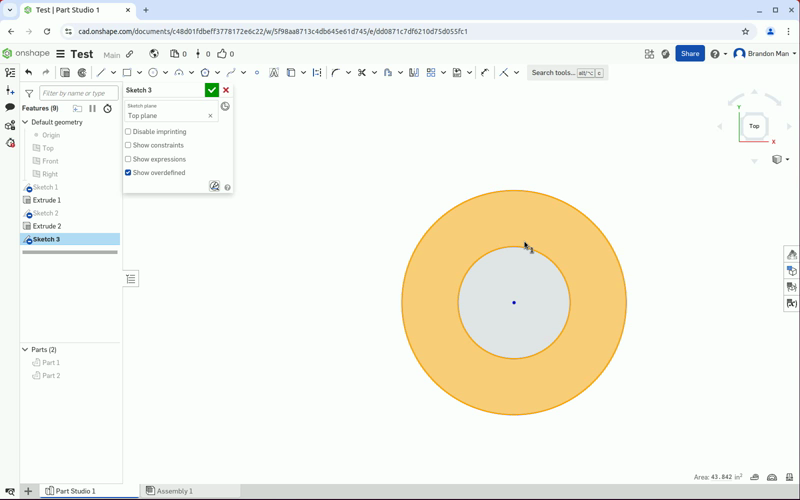
scroll(-6)
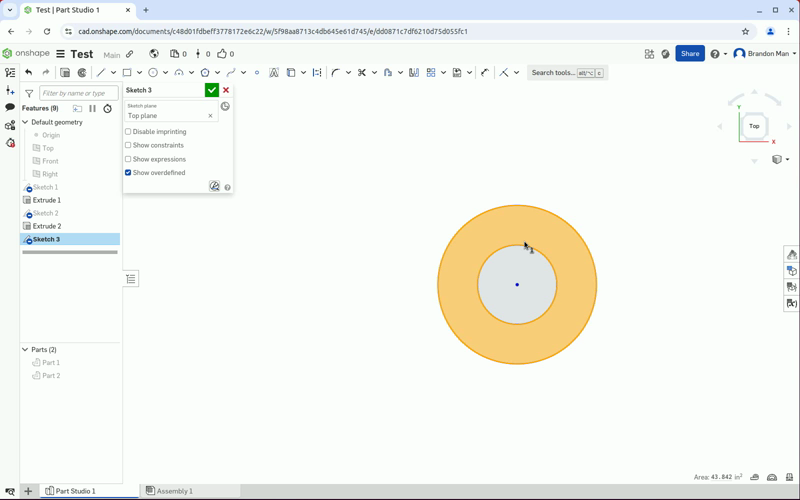
scroll(-6)
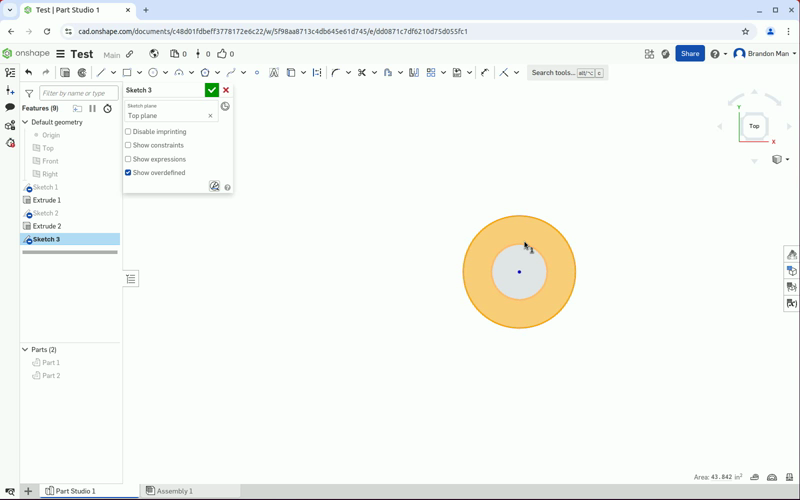
scroll(-6)
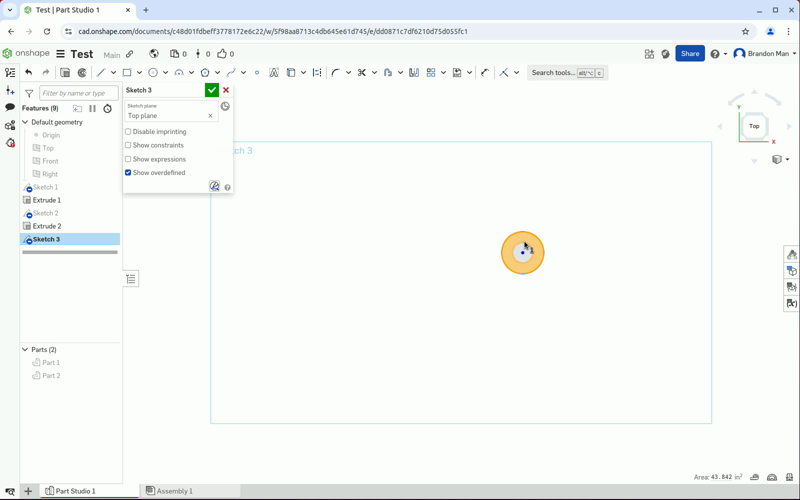
mouse_move(73, 352)
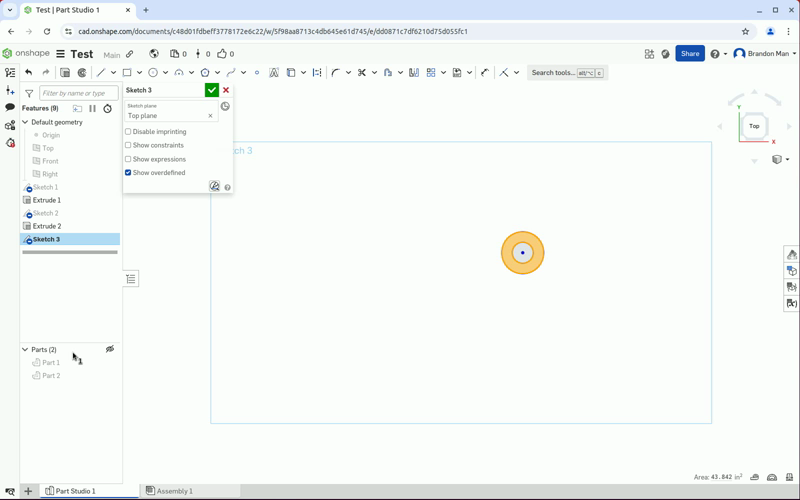
key(shift+y)
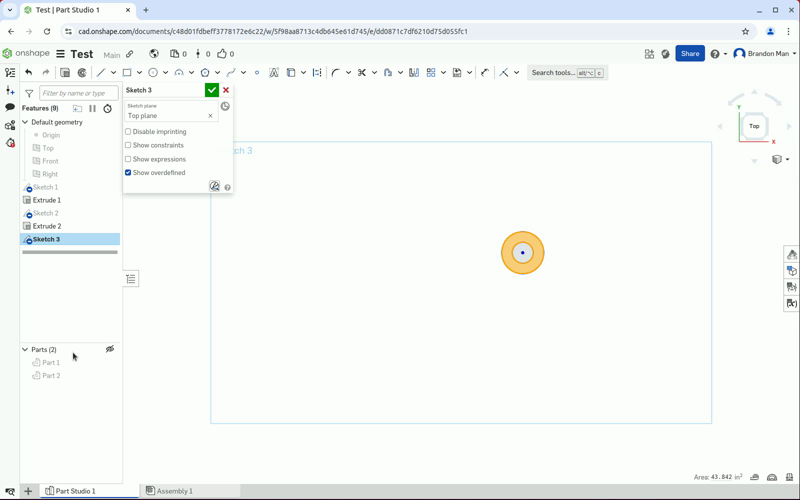
key(shift+e)
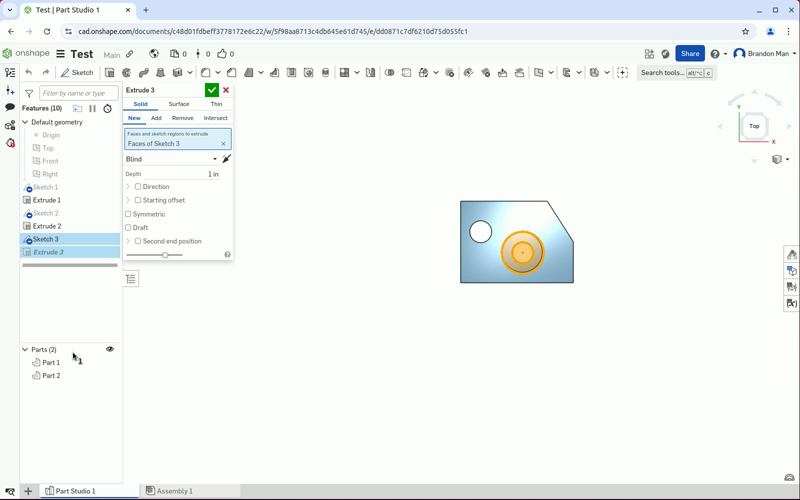
mouse_move(143, 106)
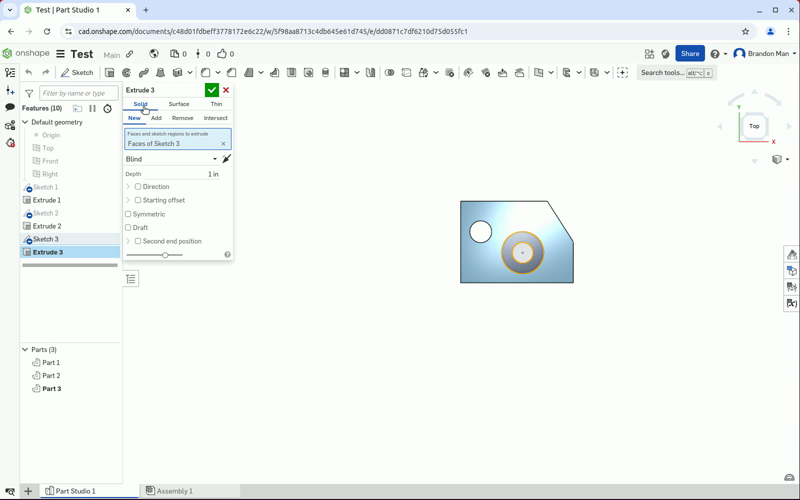
click(143, 106)
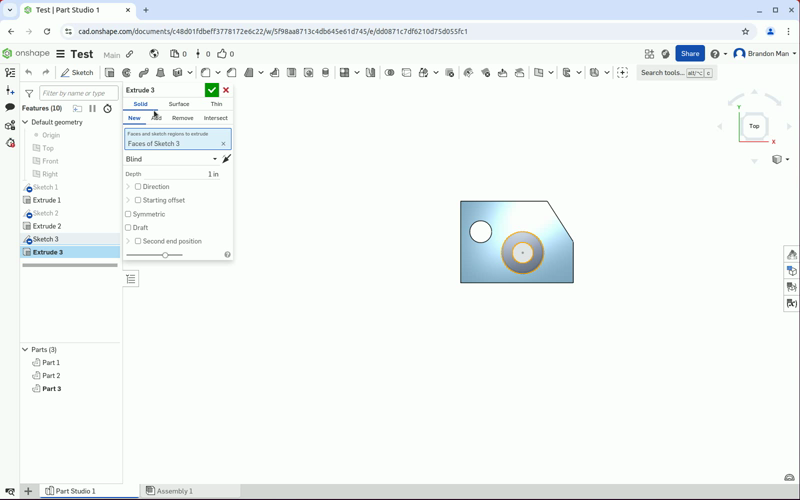
mouse_move(186, 120)
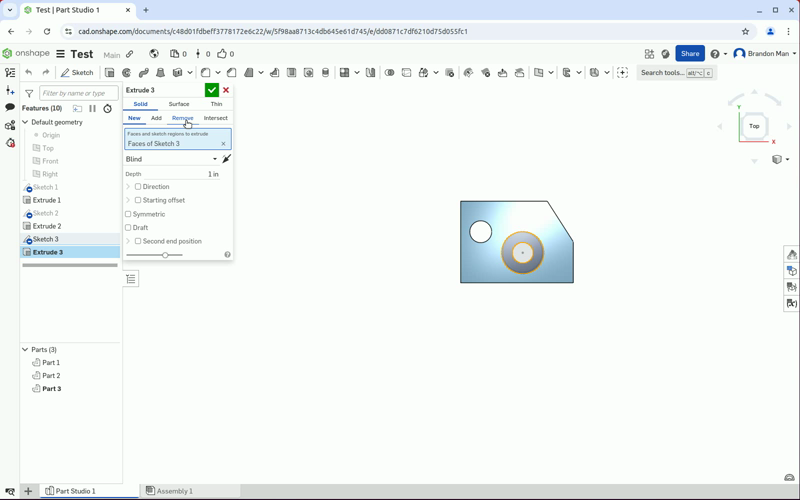
click(186, 120)
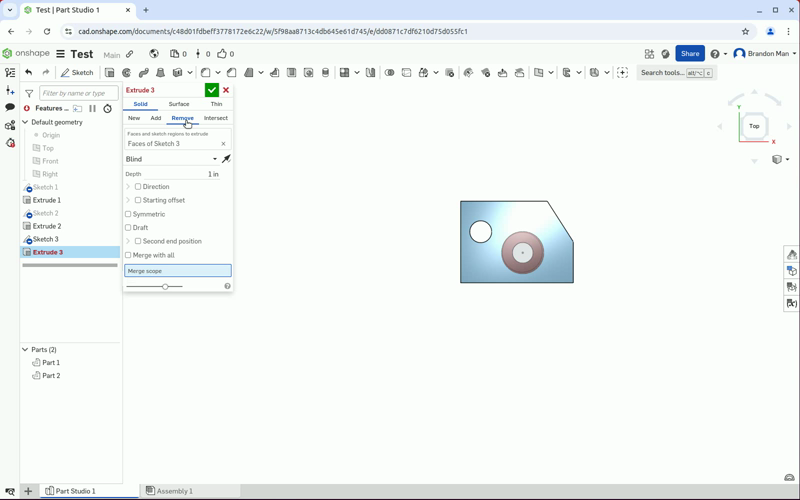
key(tab, 4)
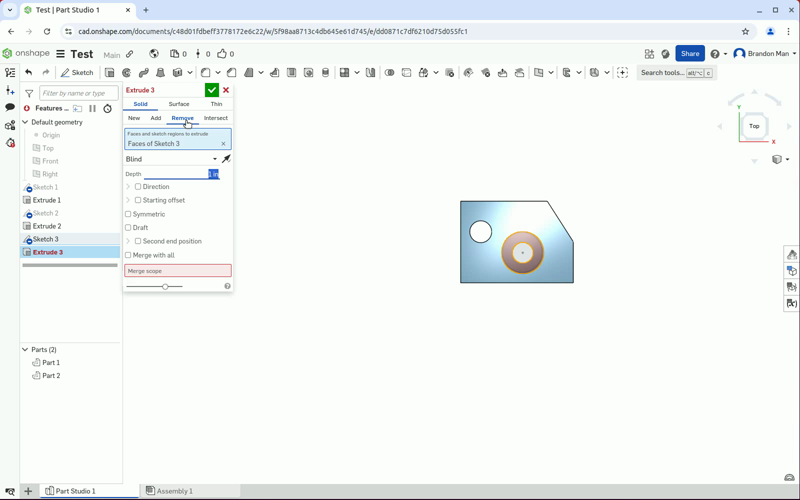
text(0.963)
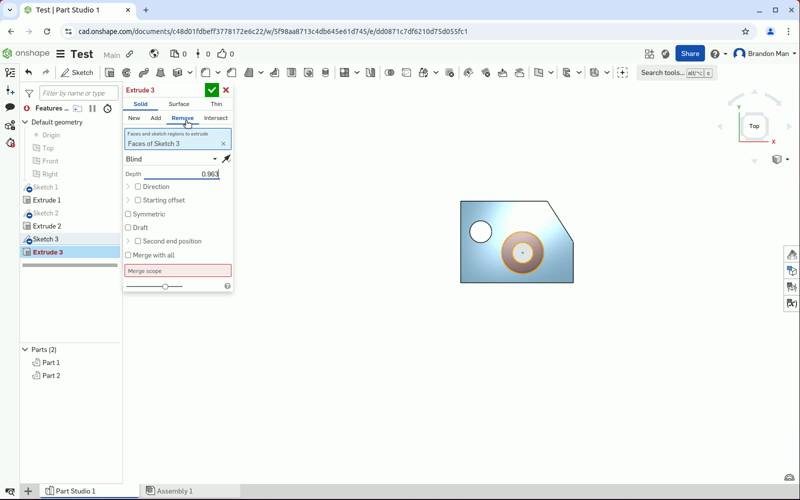
key(tab, 6)
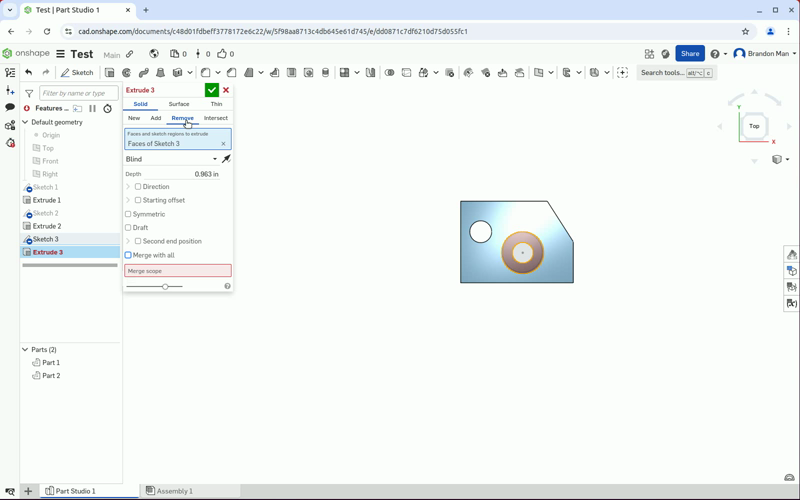
key(space)
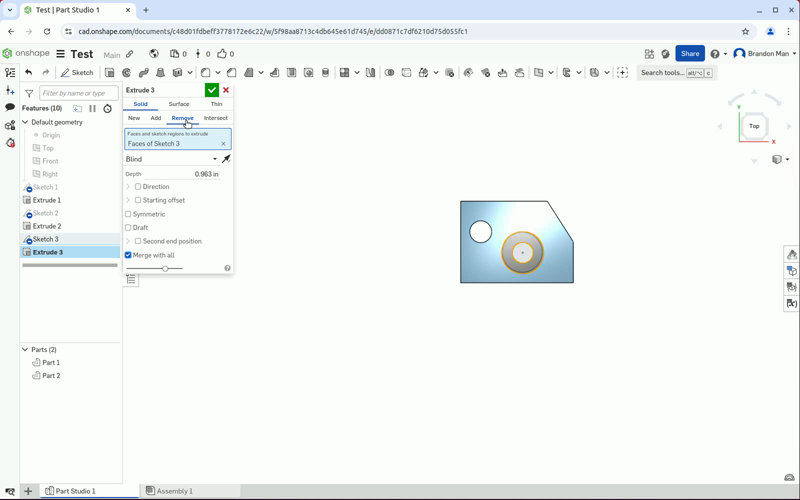
key(enter)
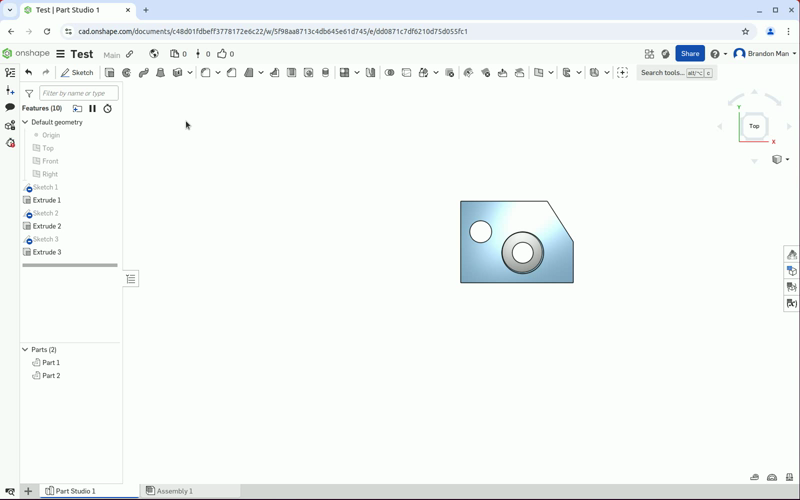
key(shift+h)
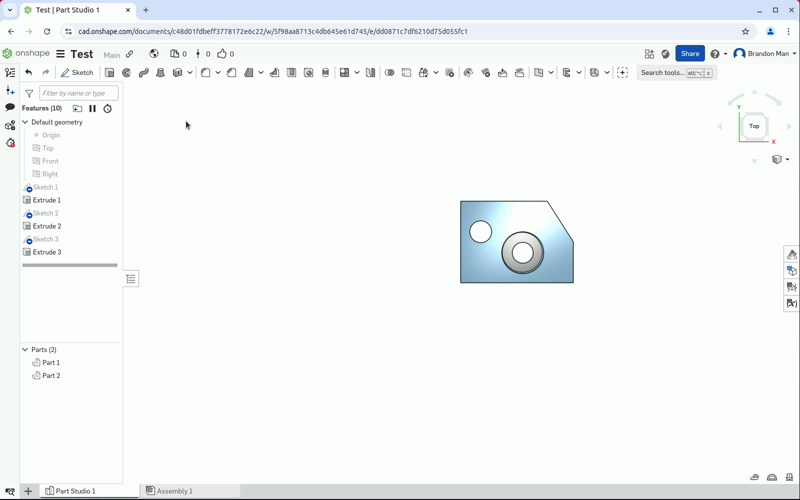
key(shift+h)
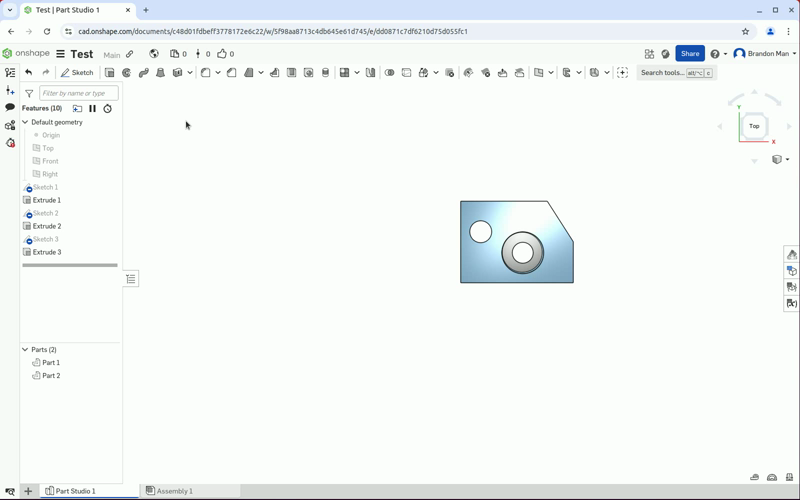
key(shift+7)
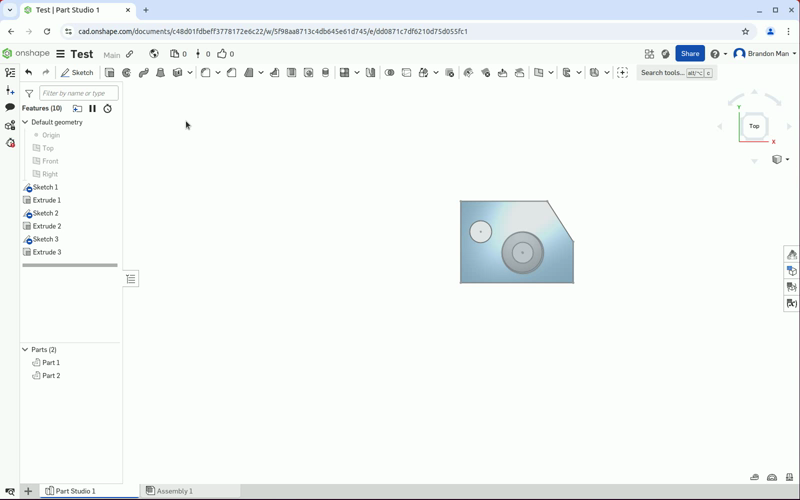
key(up, 3)
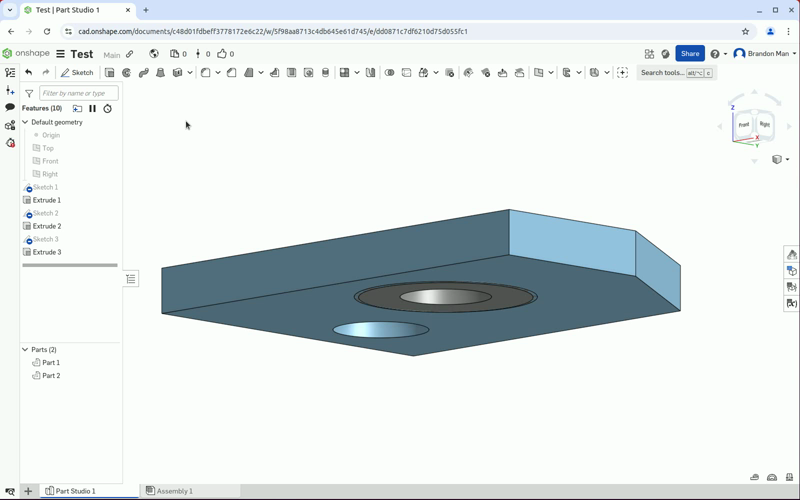
key(left, 3)
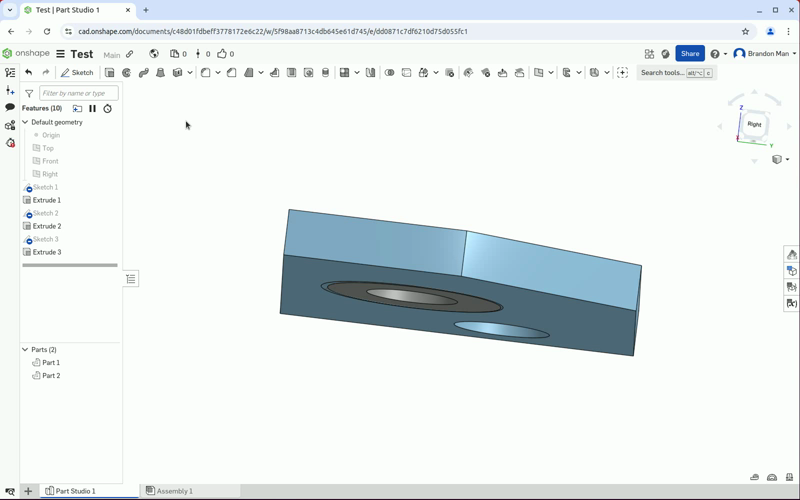
key(right, 3)
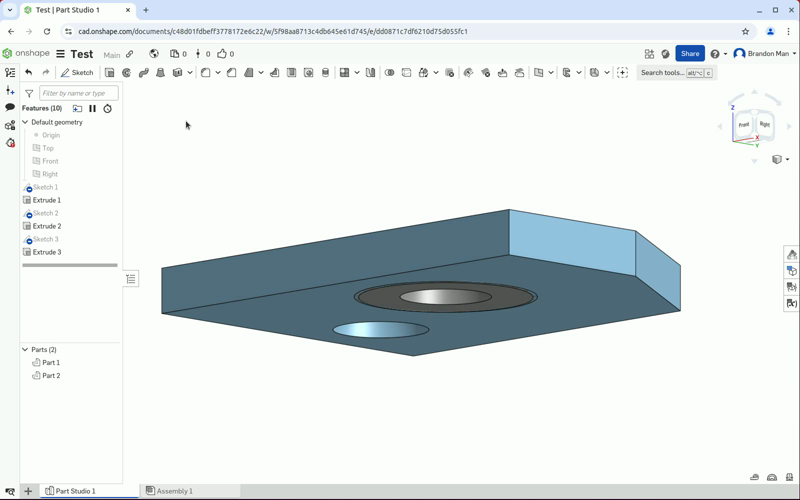
key(down, 3)
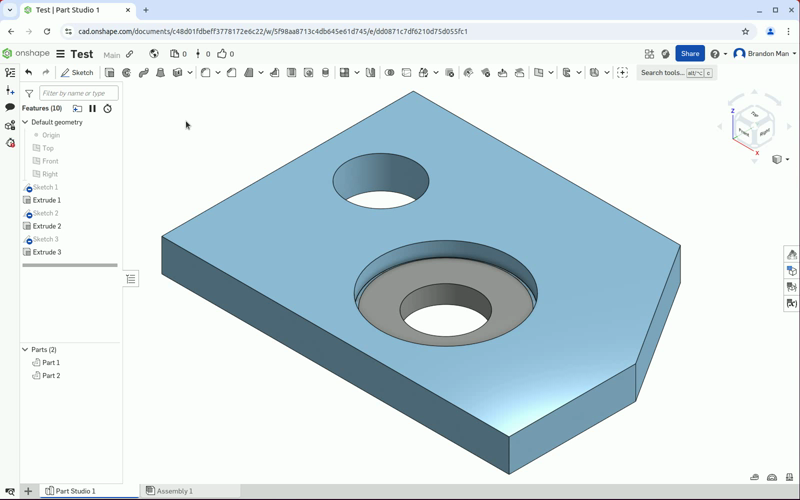
mouse_move(73, 189)
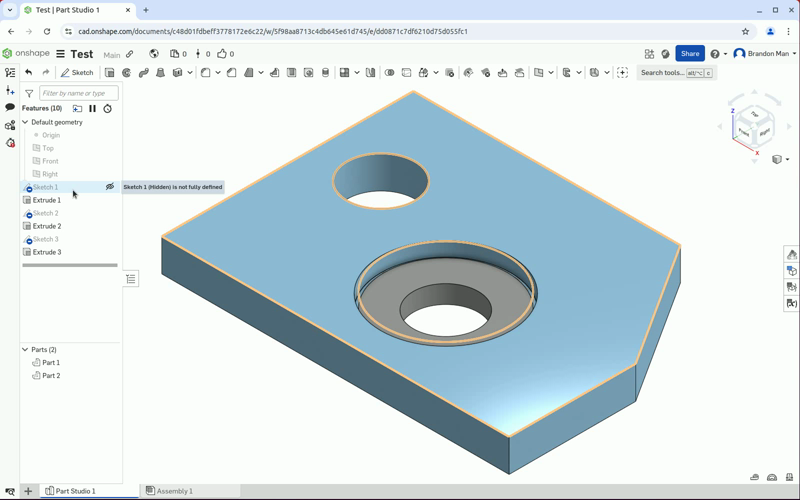
click(73, 189)